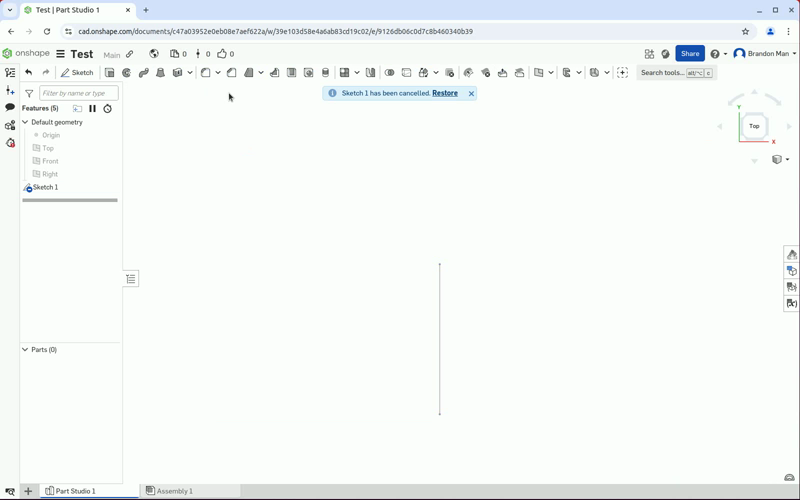
key(shift+h)
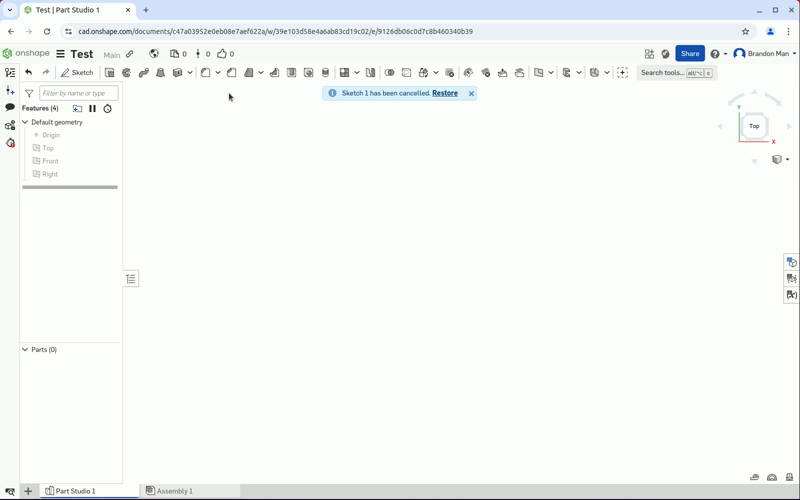
mouse_move(73, 352)
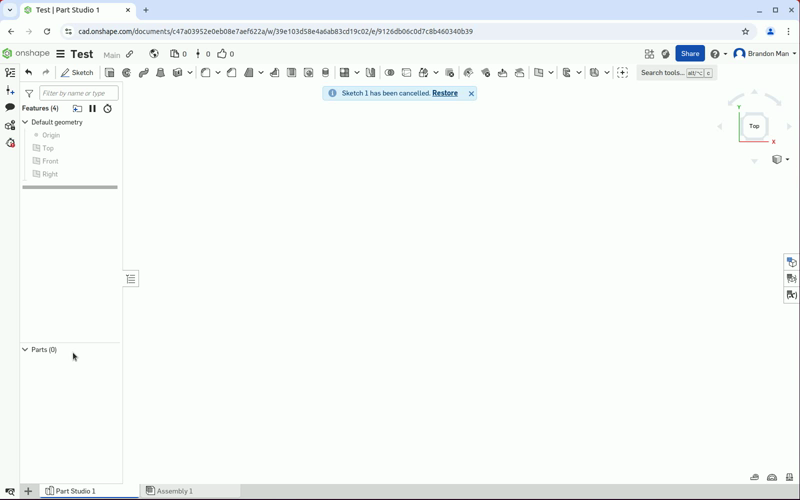
key(y)
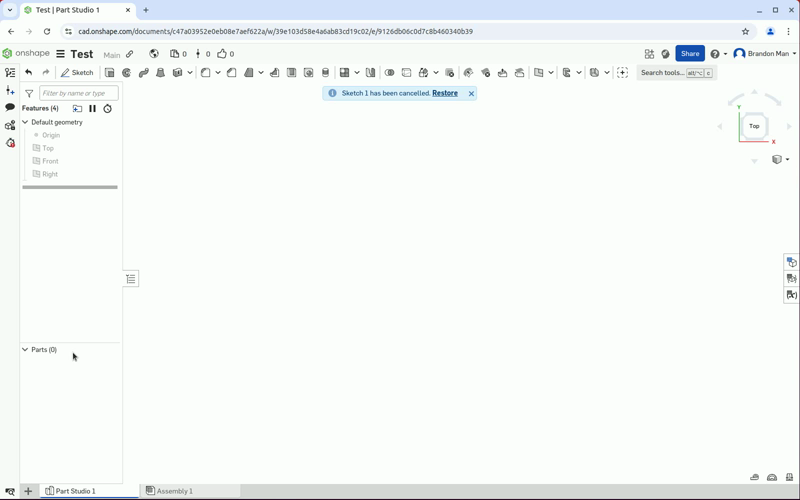
key(shift+p)
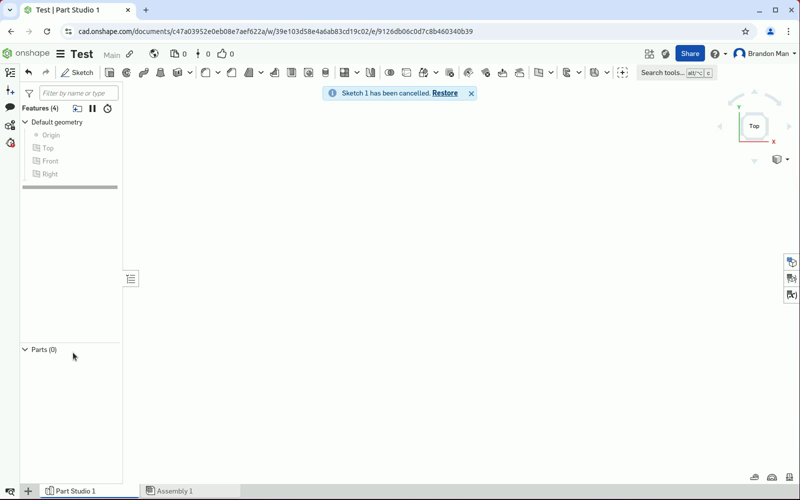
key(space)
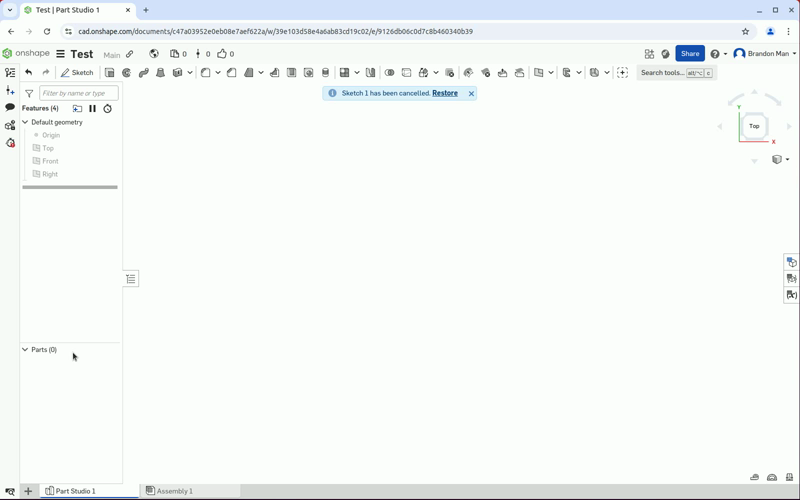
key_down(shift)
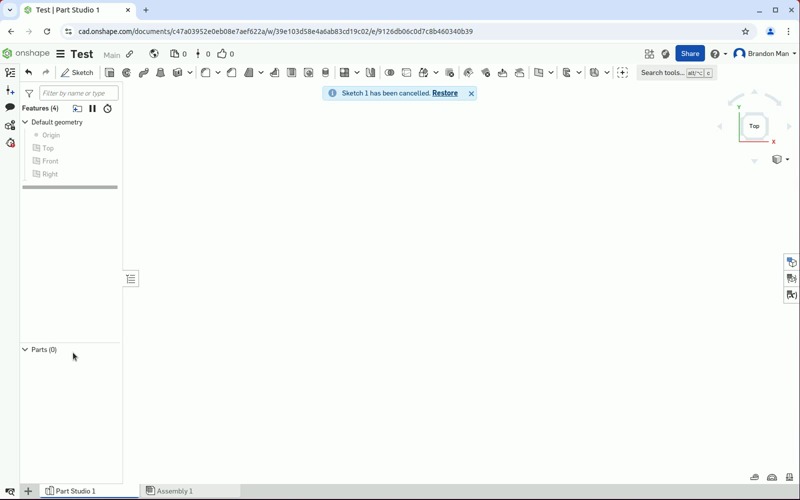
key(up)
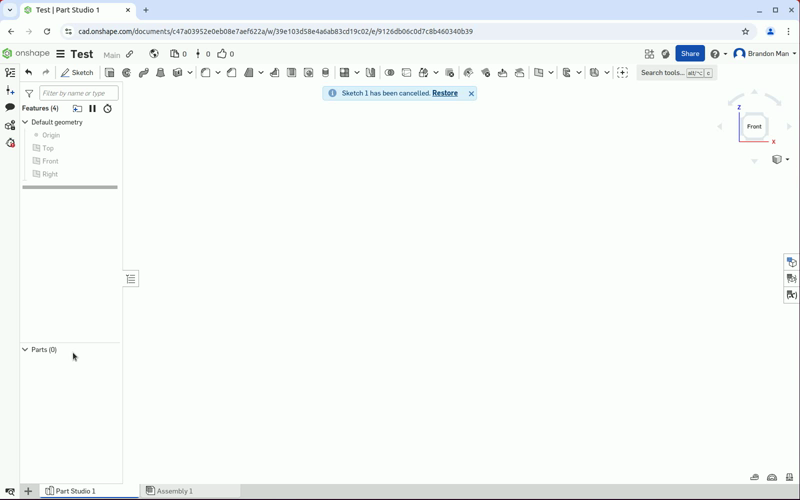
key_up(shift)
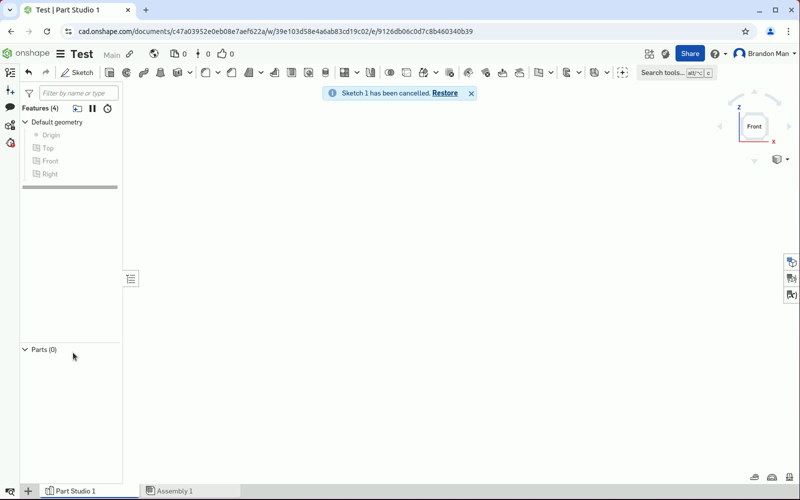
key(space)
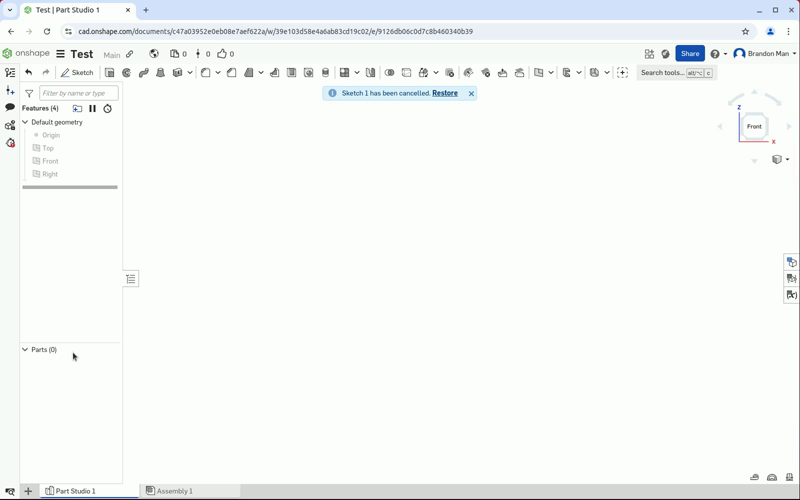
key_down(shift)
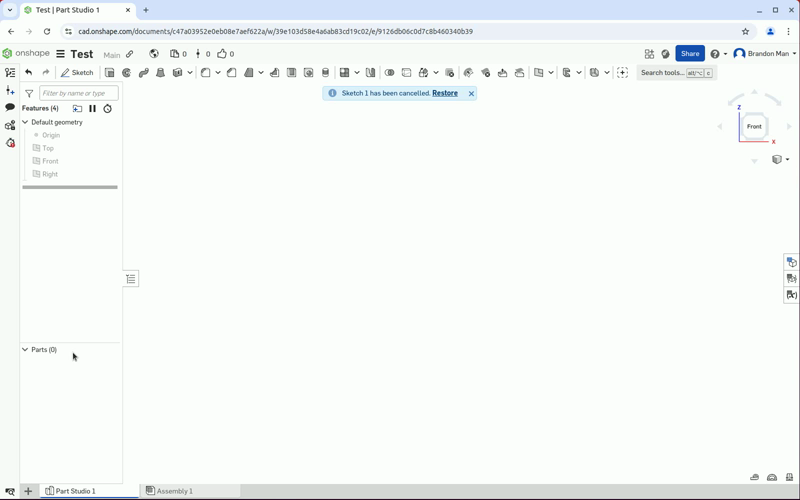
key(left)
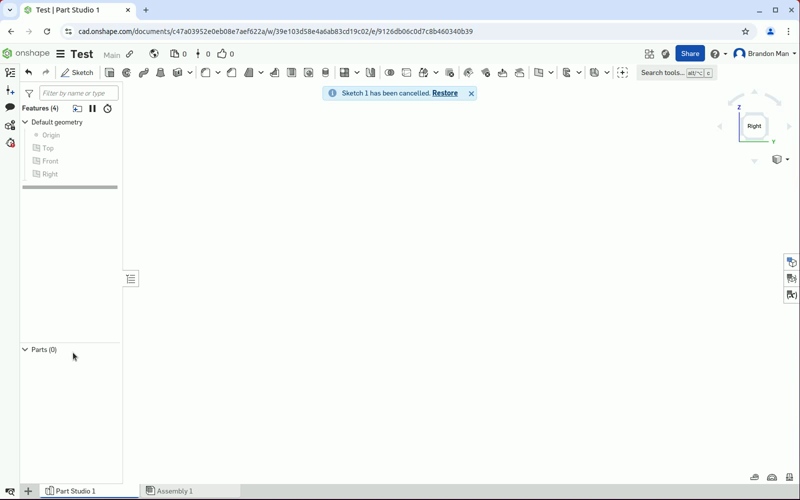
key_up(shift)
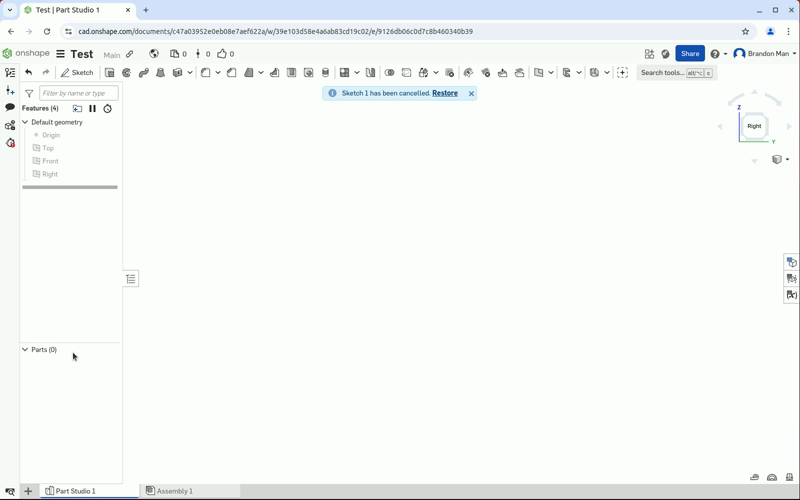
mouse_move(73, 352)
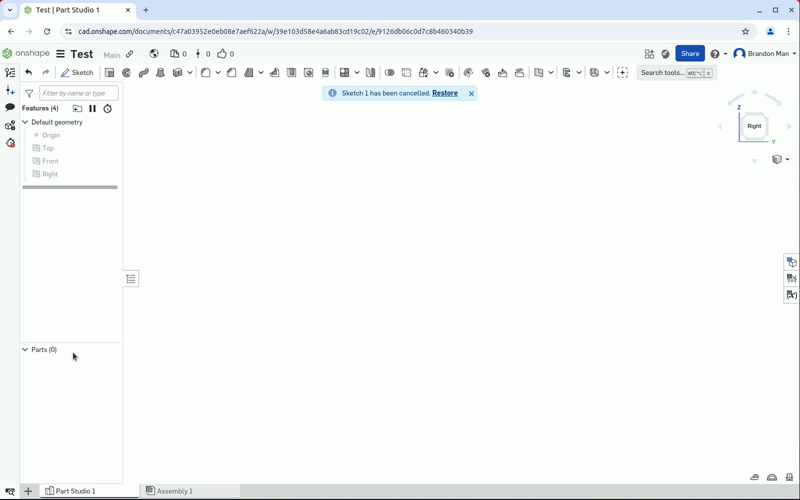
key(shift+y)
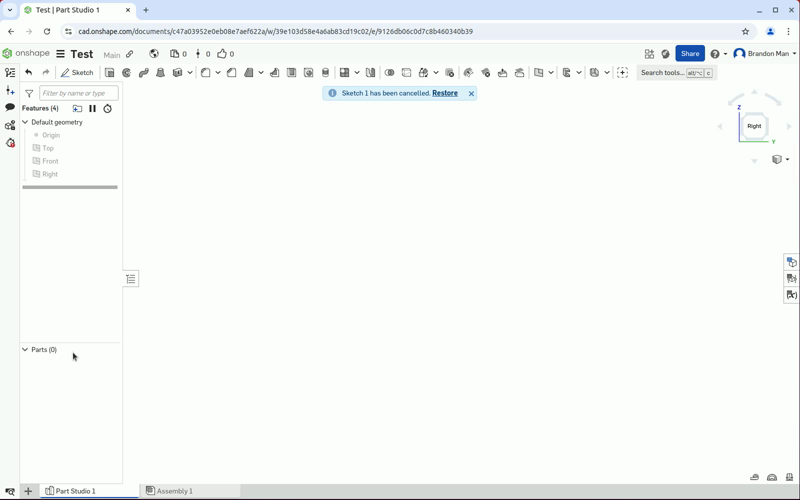
key(shift+s)
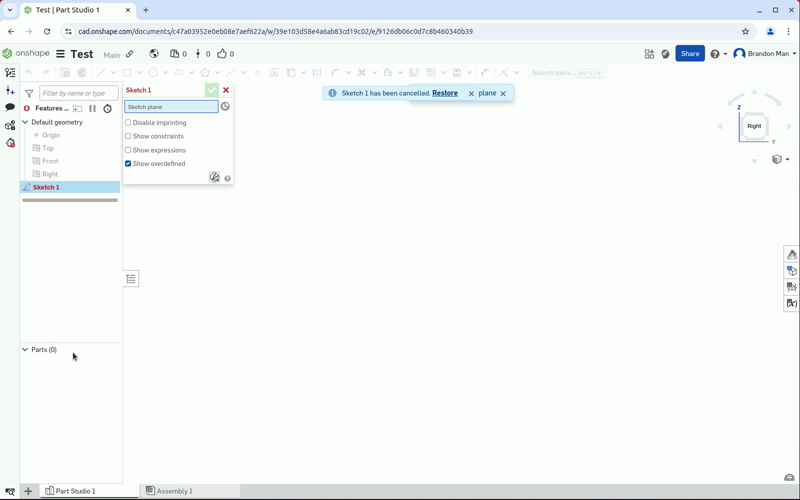
mouse_move(73, 176)
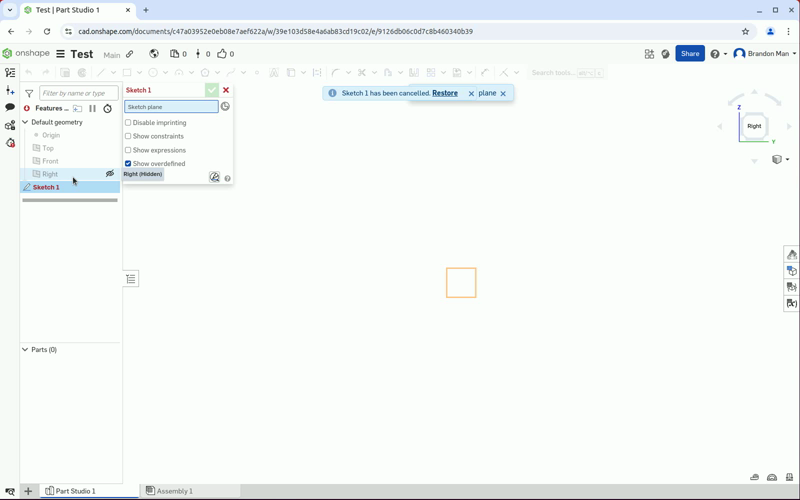
click(73, 176)
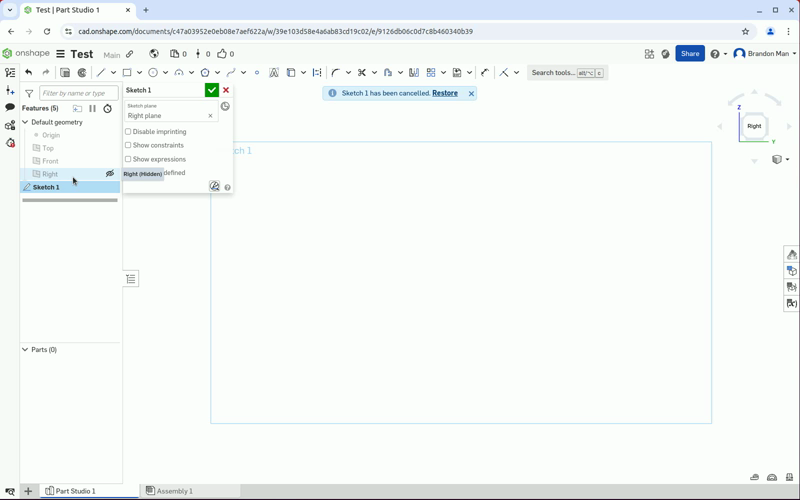
mouse_move(73, 352)
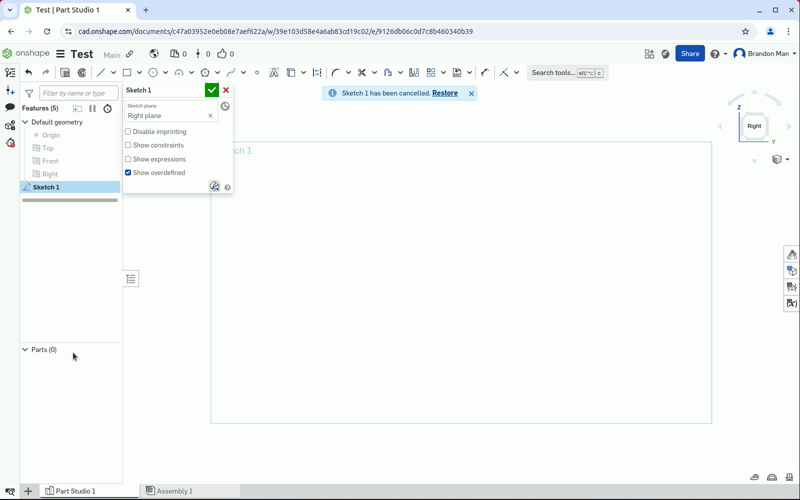
key(y)
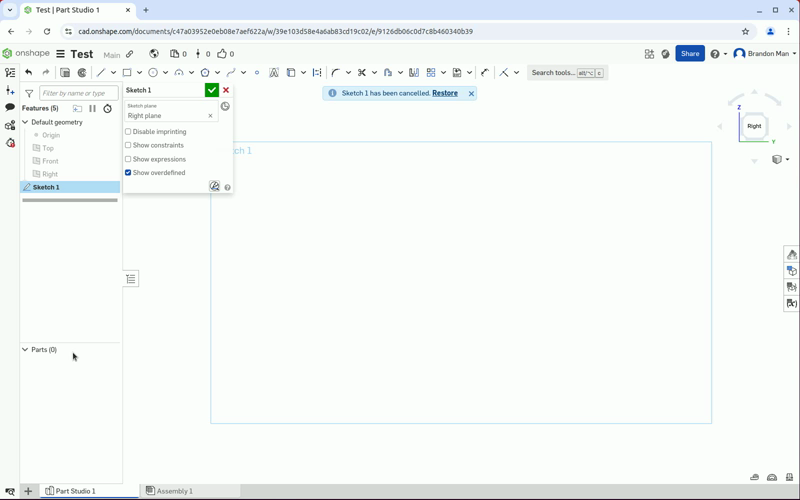
key(c)
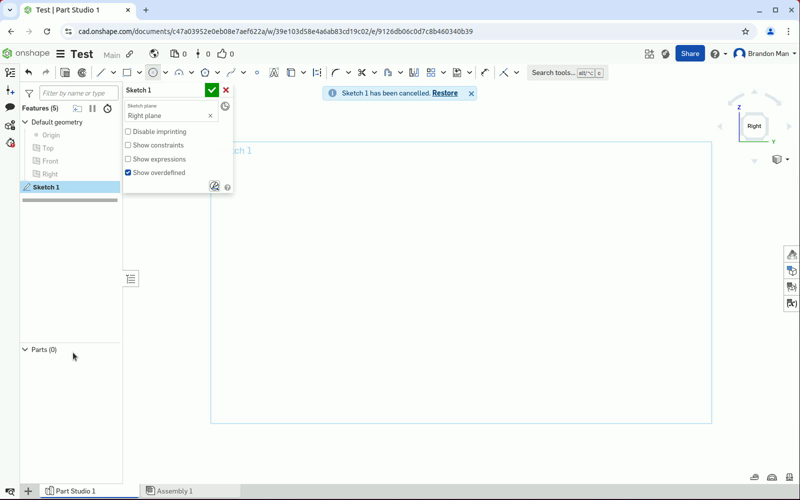
key_down(shift)
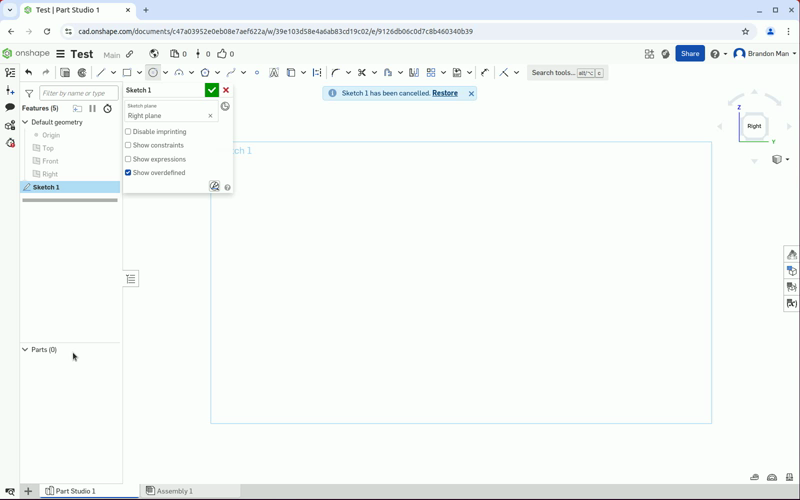
mouse_move(461, 282)
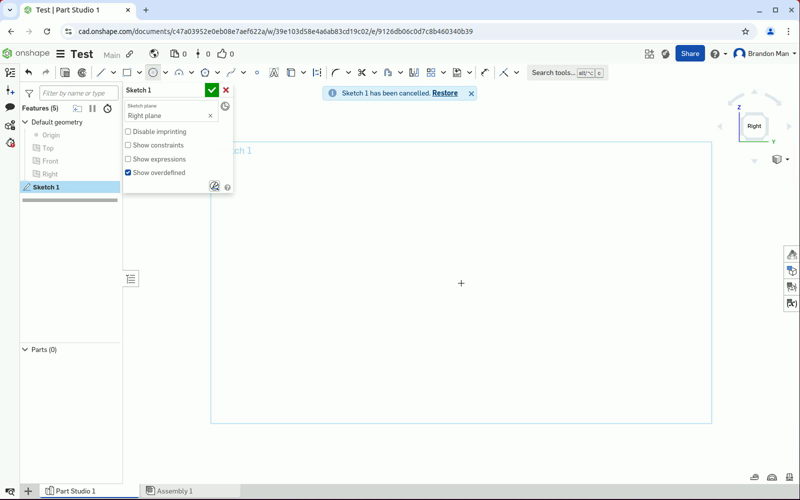
click(461, 282)
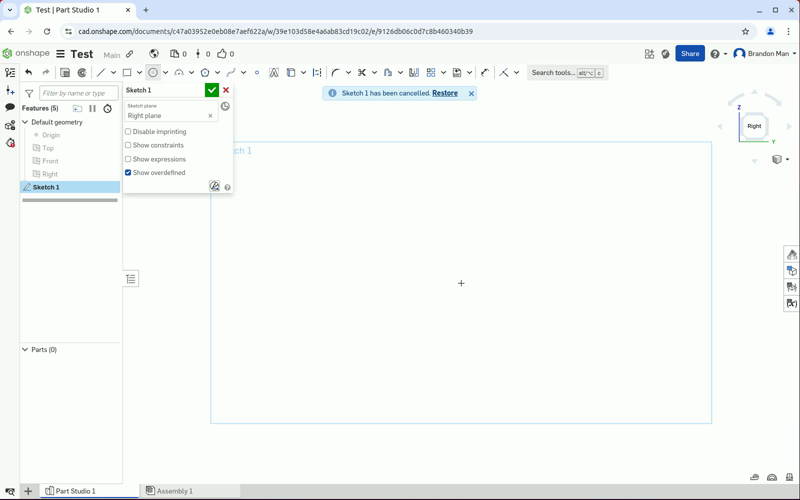
key_up(shift)
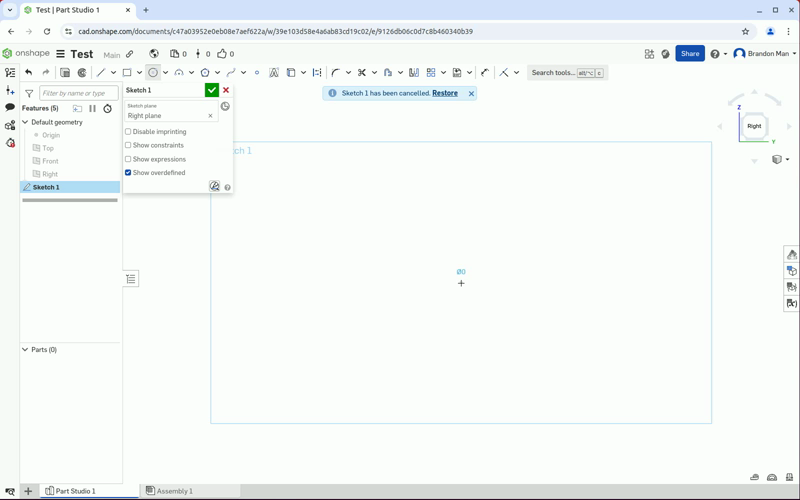
mouse_move(466, 282)
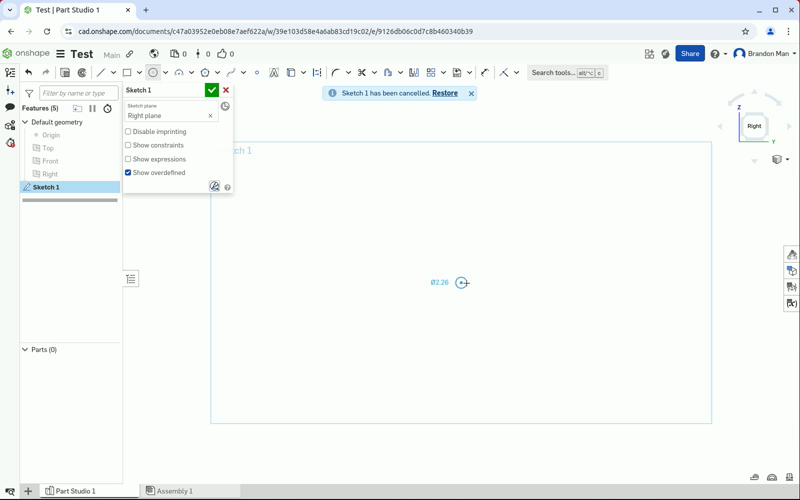
click(466, 282)
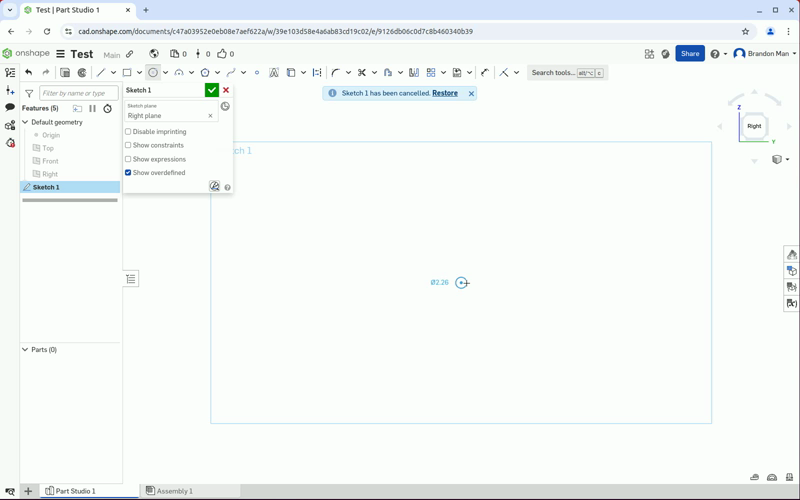
key(esc)
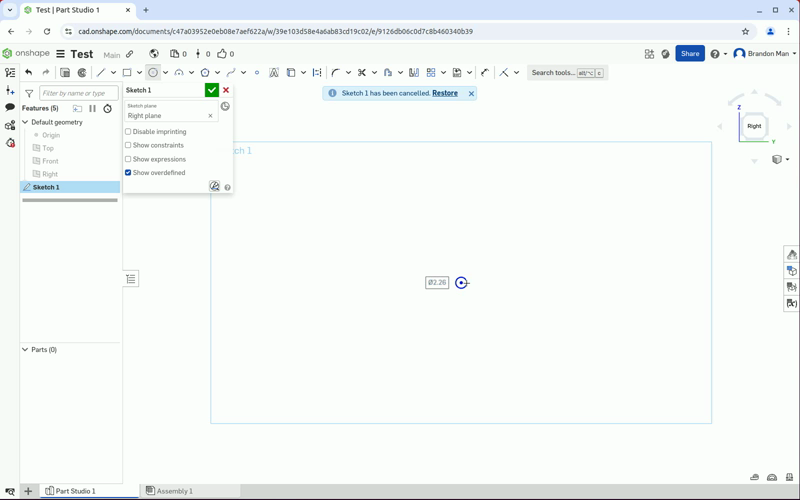
mouse_move(464, 285)
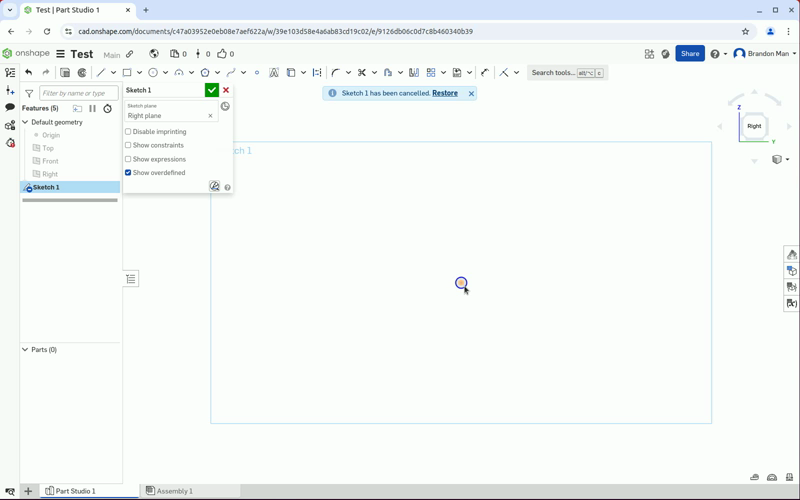
scroll(6)
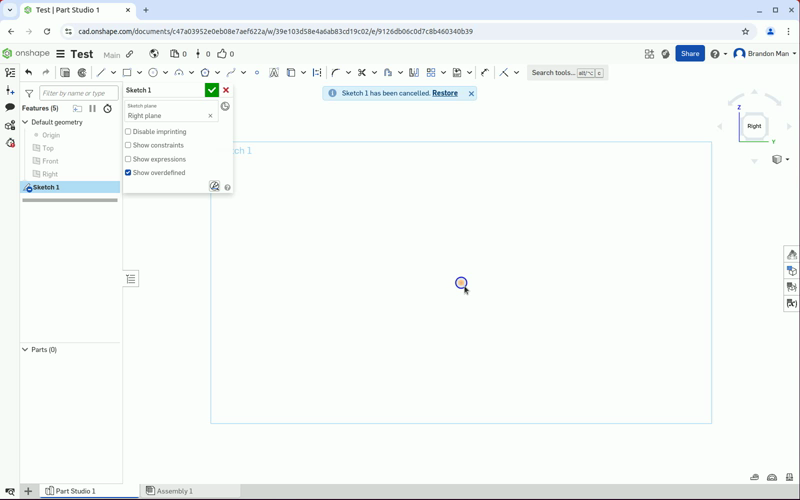
scroll(6)
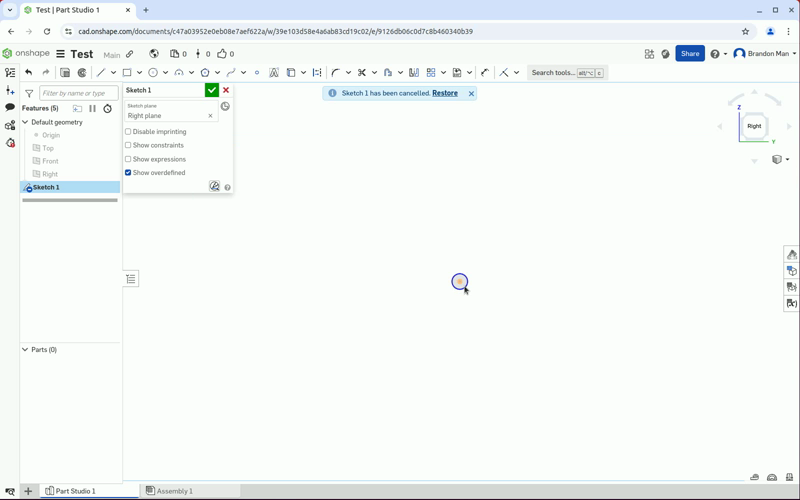
scroll(6)
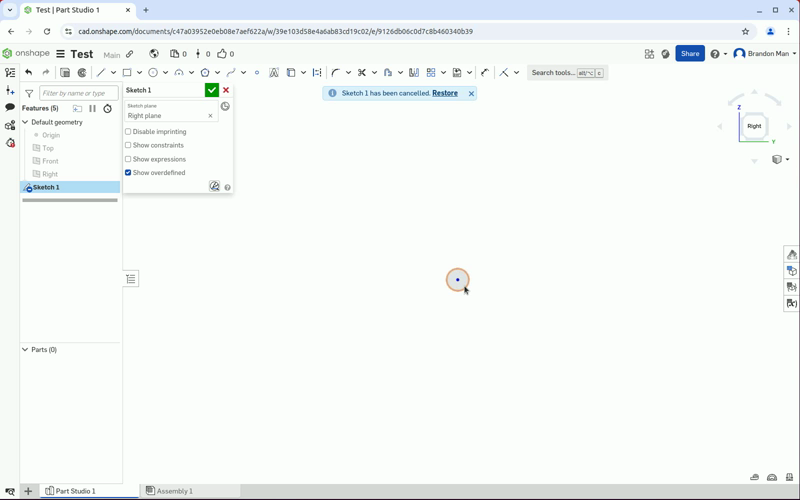
scroll(6)
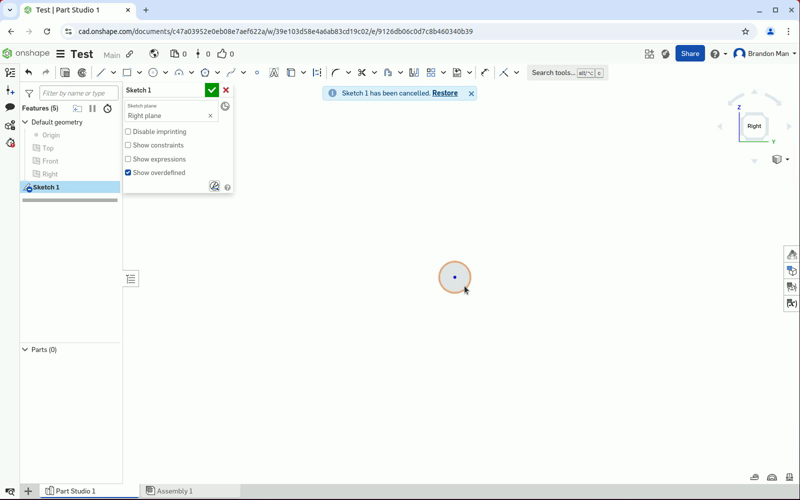
scroll(6)
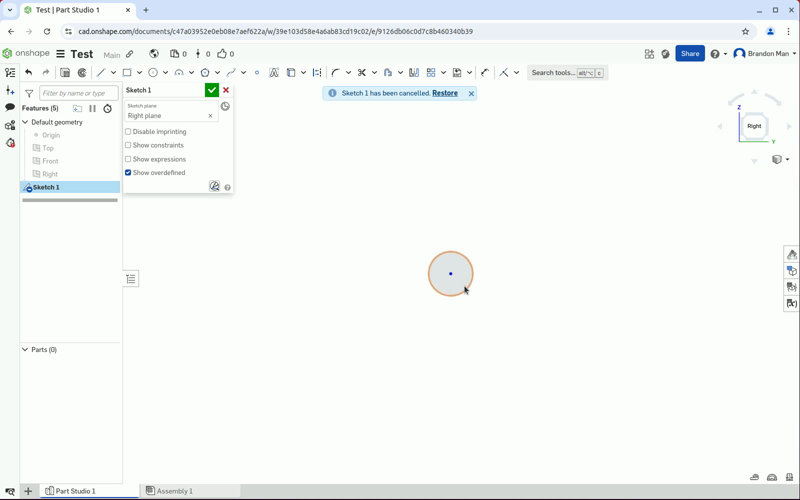
scroll(6)
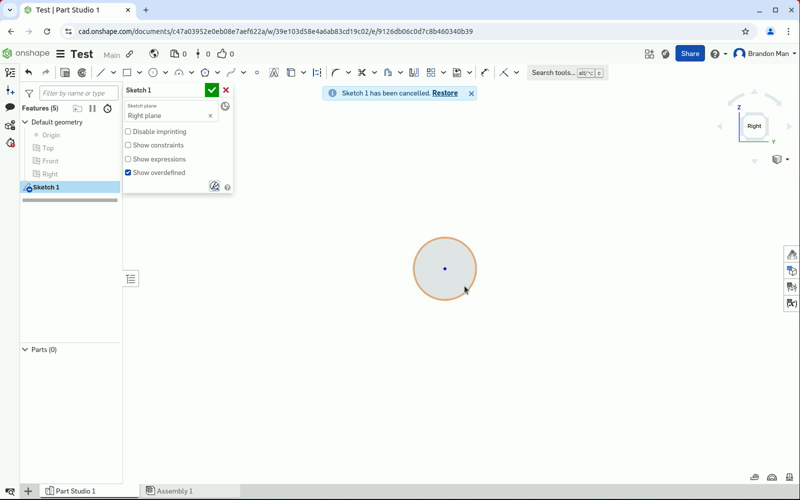
scroll(6)
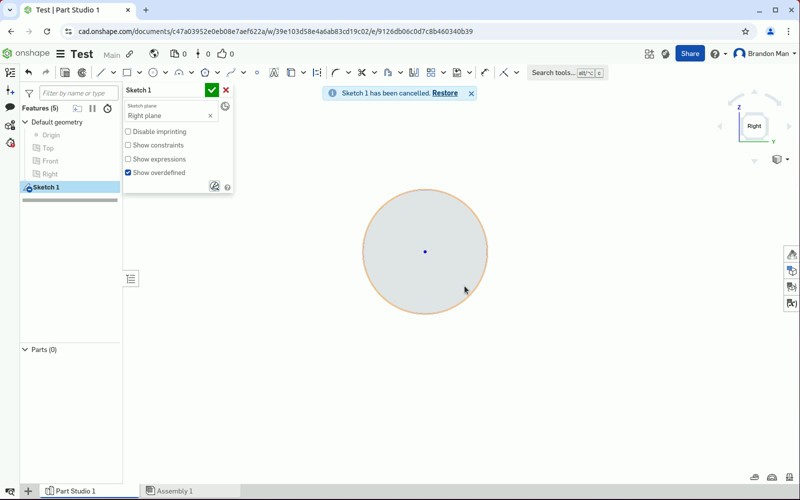
click(464, 285)
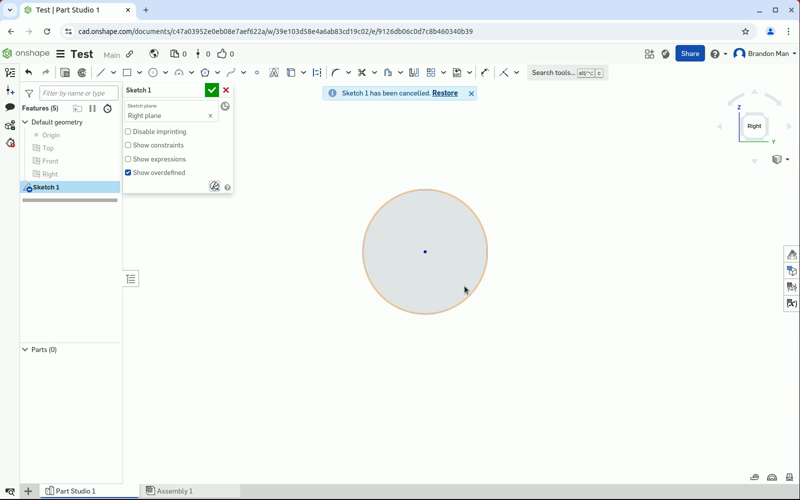
scroll(-6)
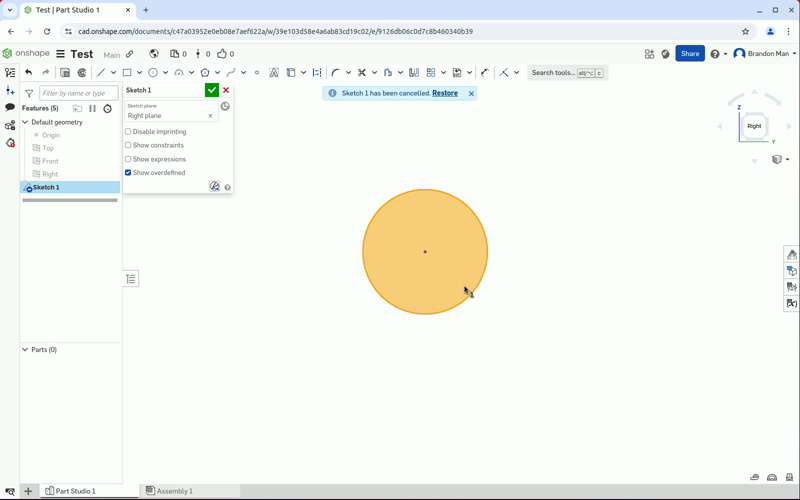
scroll(-6)
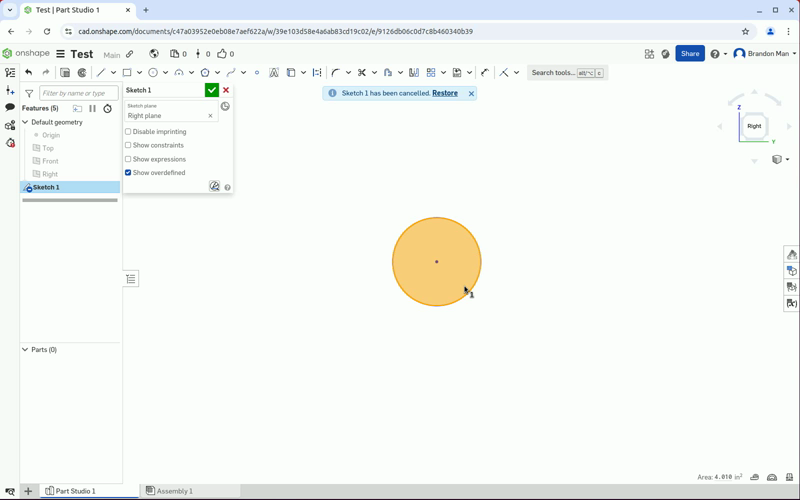
scroll(-6)
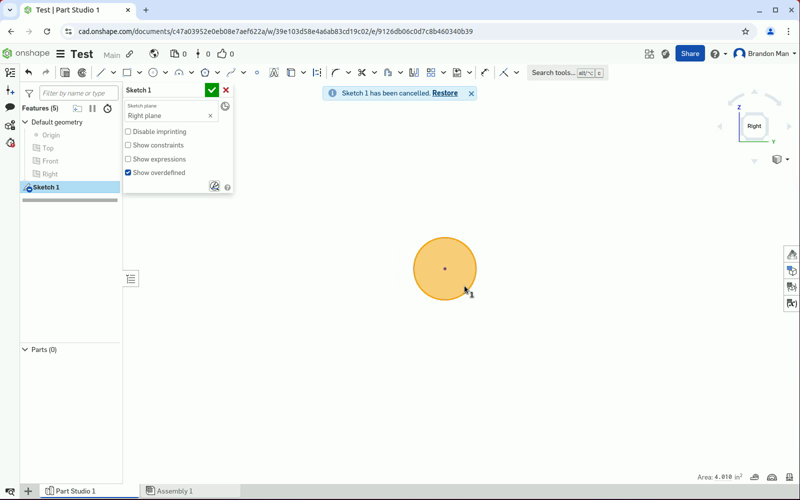
scroll(-6)
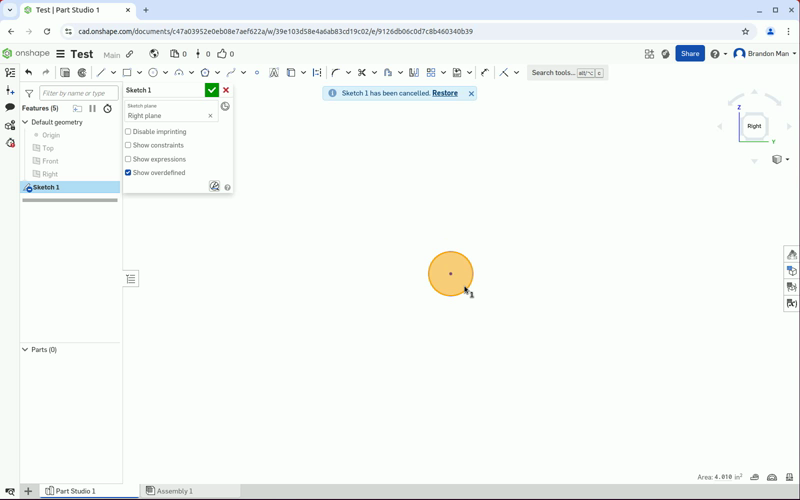
scroll(-6)
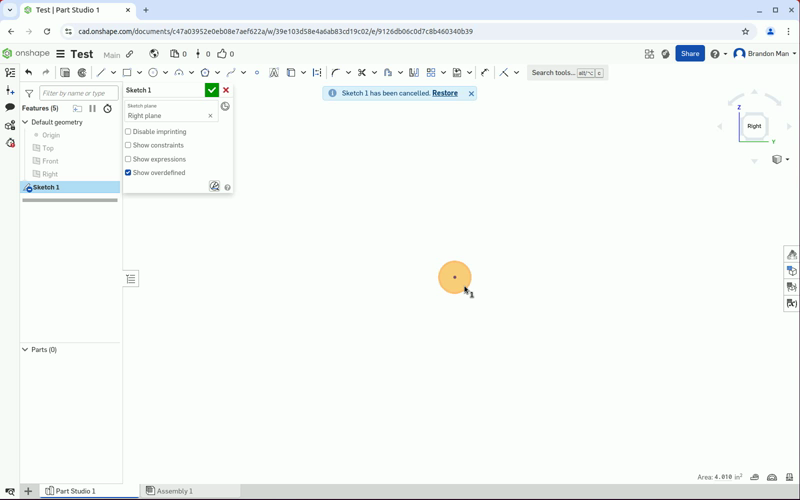
scroll(-6)
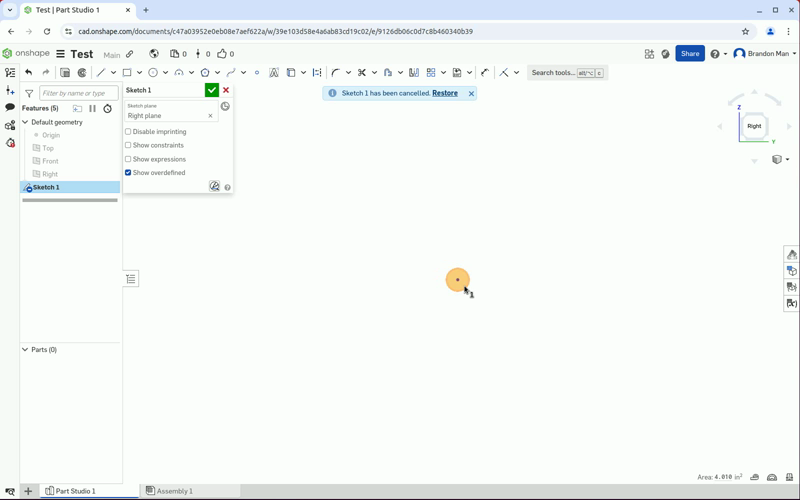
scroll(-6)
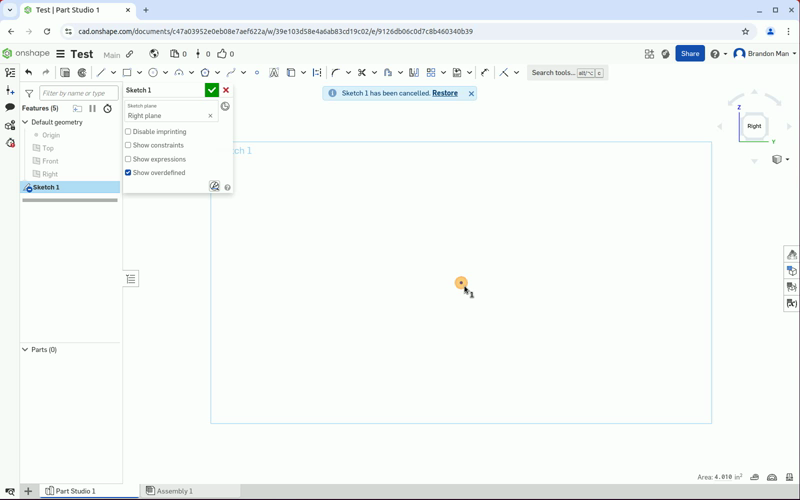
mouse_move(73, 352)
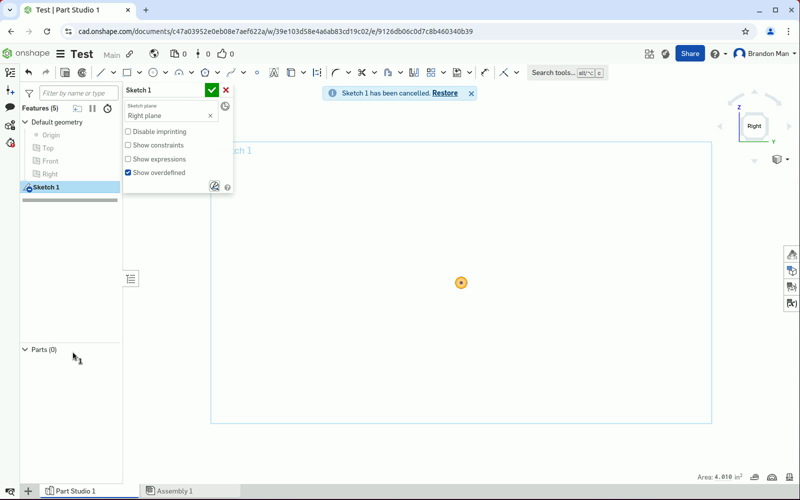
key(shift+y)
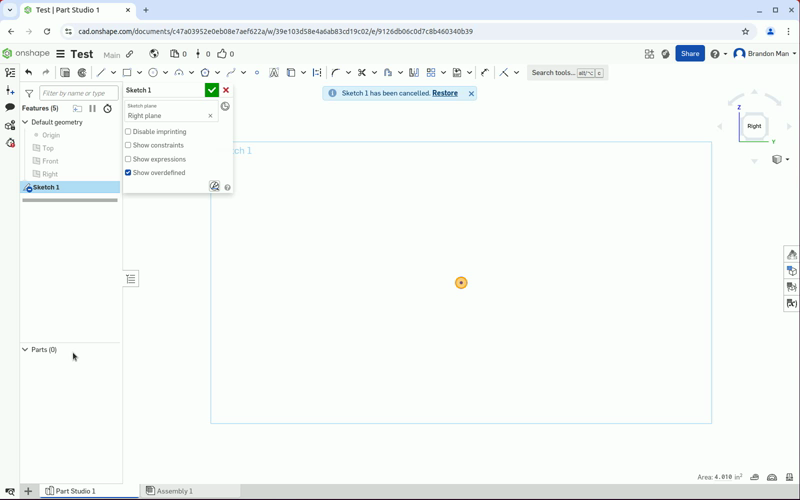
key(shift+e)
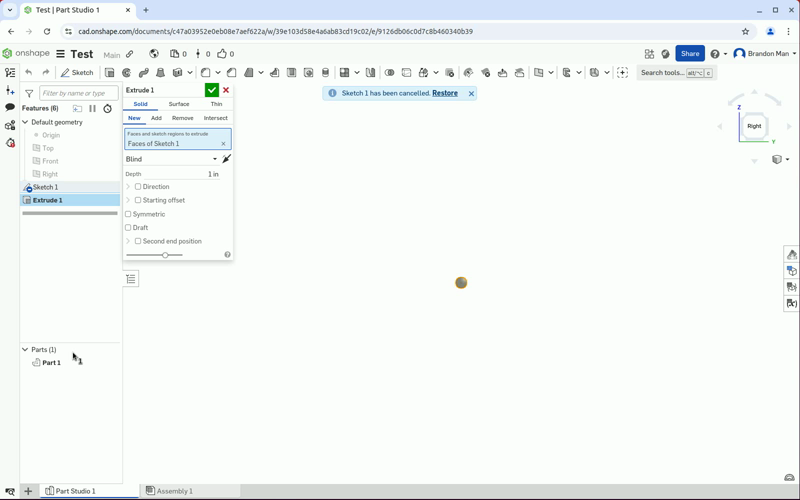
mouse_move(143, 106)
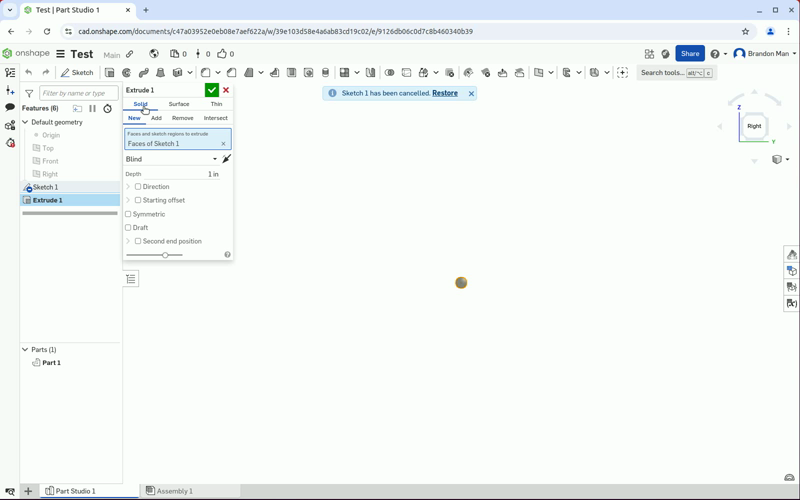
click(143, 106)
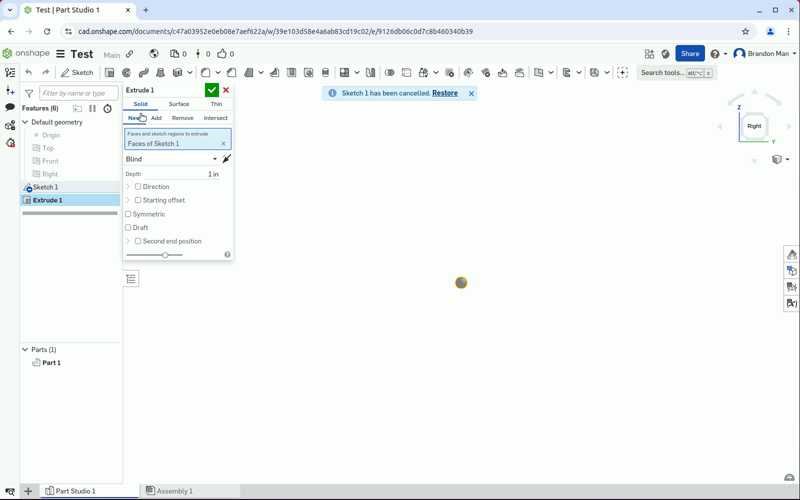
mouse_move(137, 120)
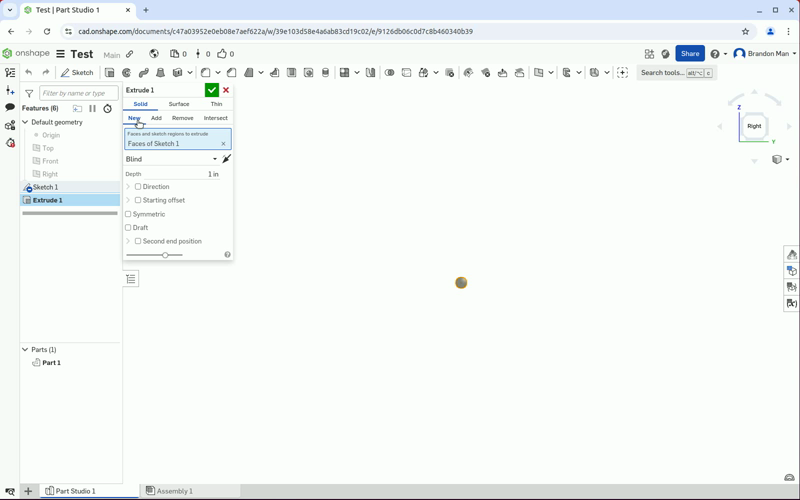
click(137, 120)
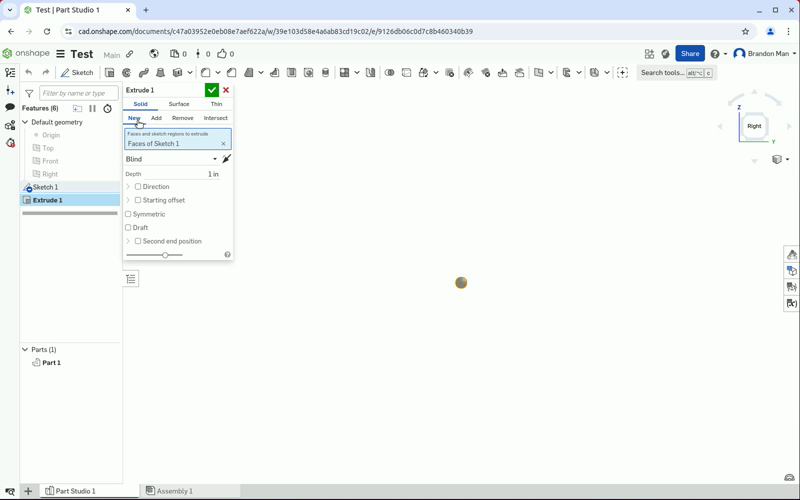
key(tab, 4)
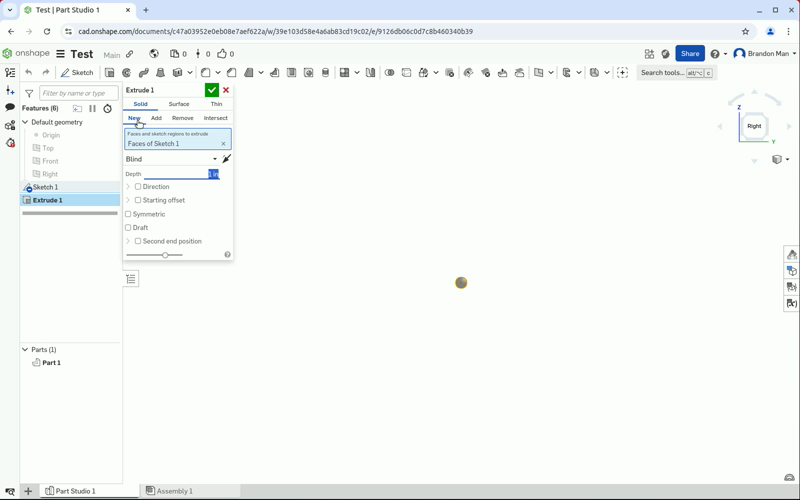
text(23.108)
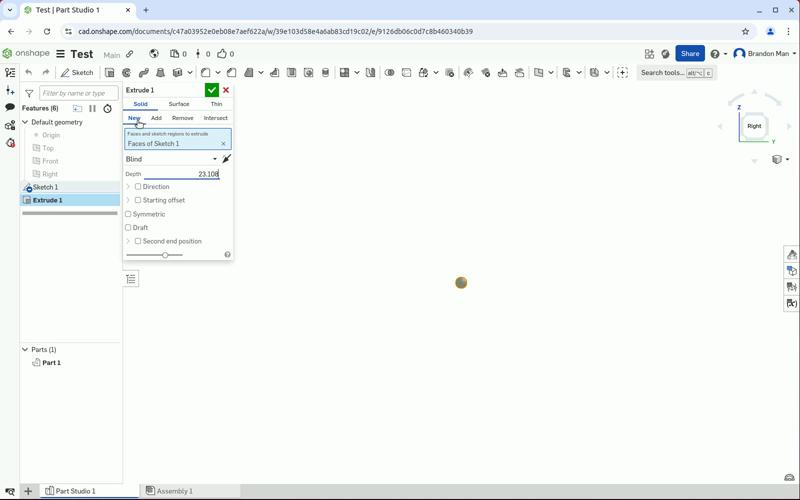
key(enter)
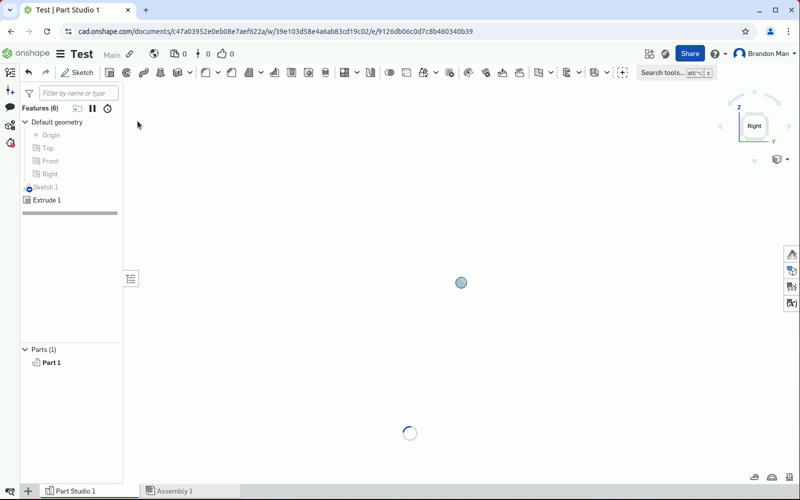
key(shift+h)
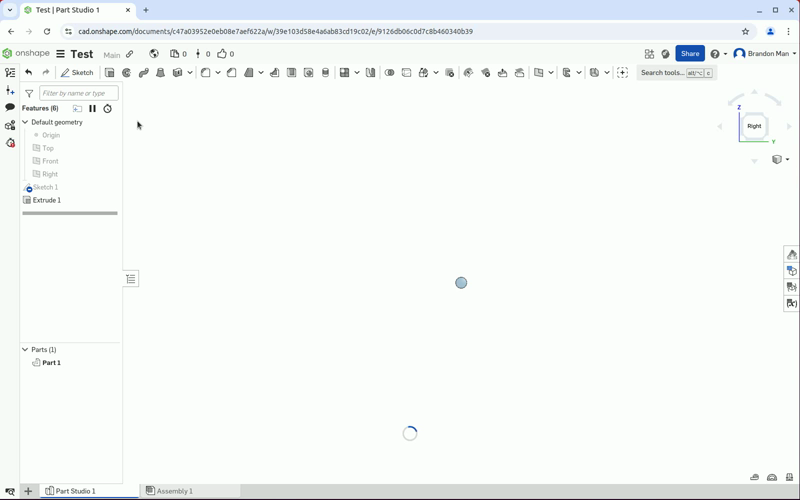
key(shift+h)
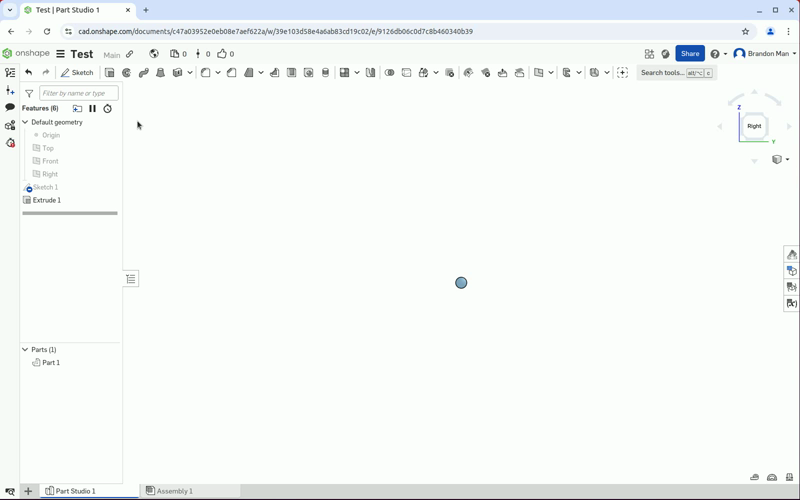
mouse_move(73, 189)
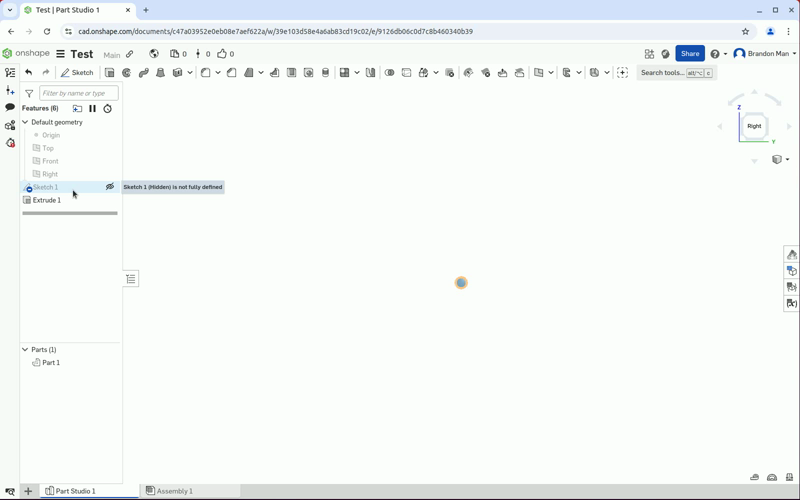
click(73, 189)
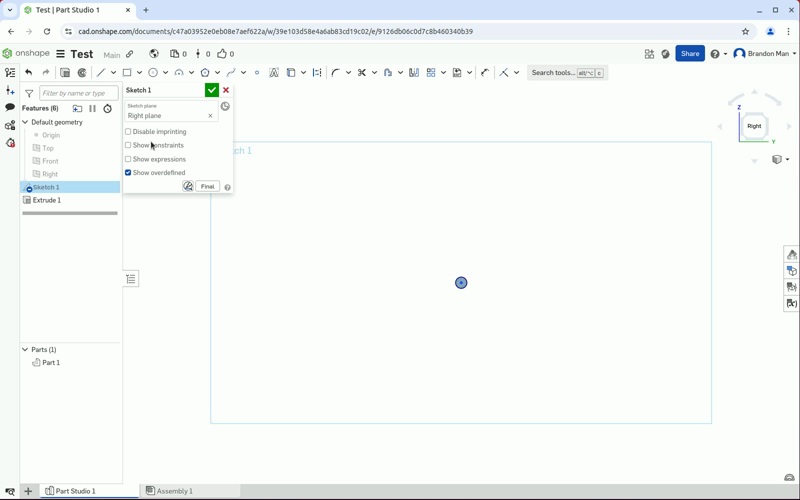
mouse_move(229, 92)
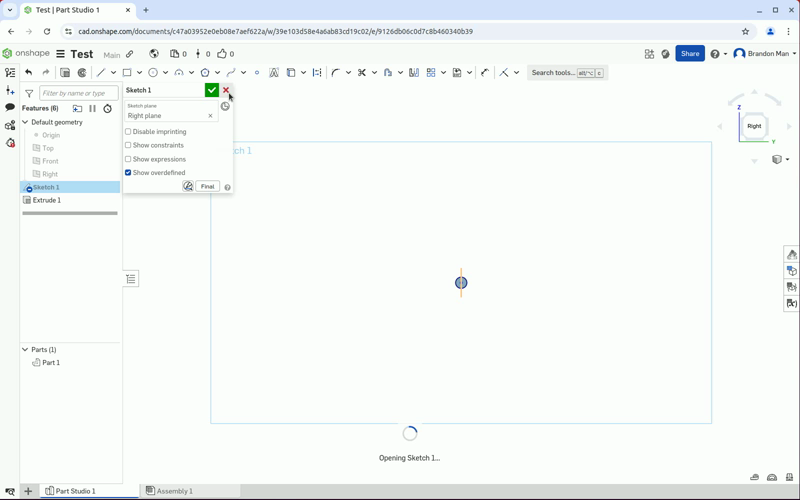
click(229, 92)
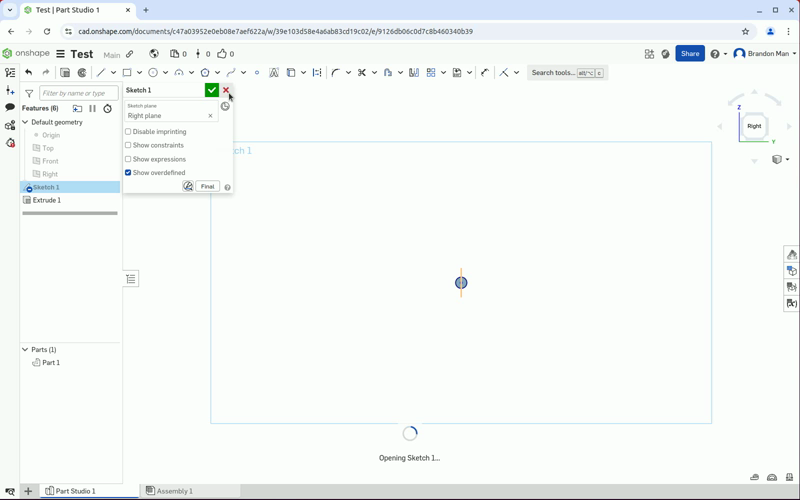
key(shift+s)
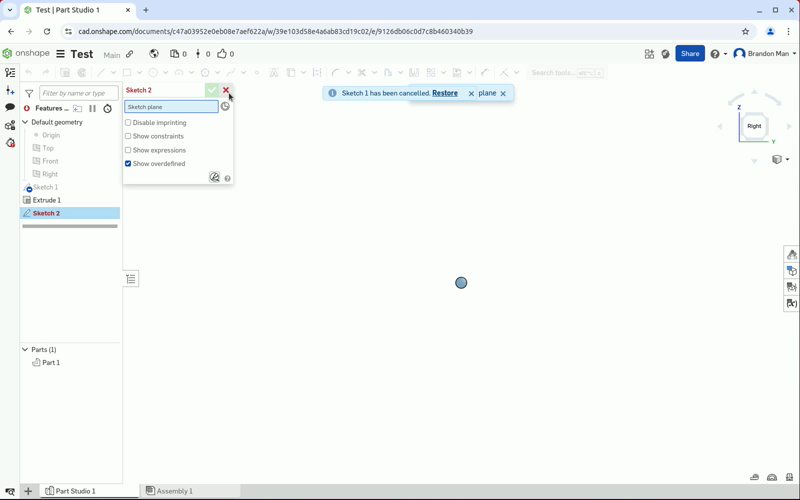
mouse_move(73, 176)
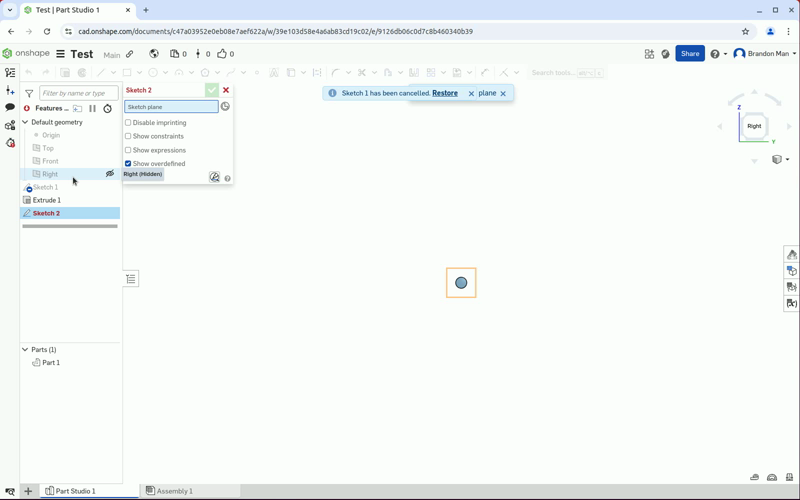
click(73, 176)
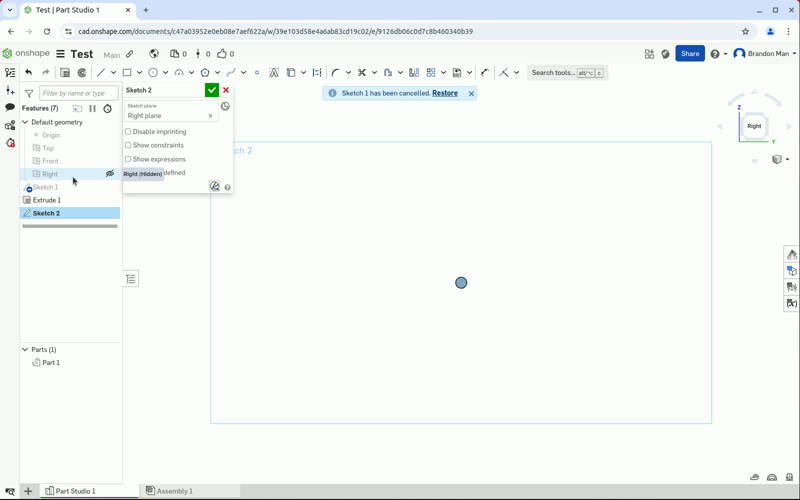
mouse_move(73, 352)
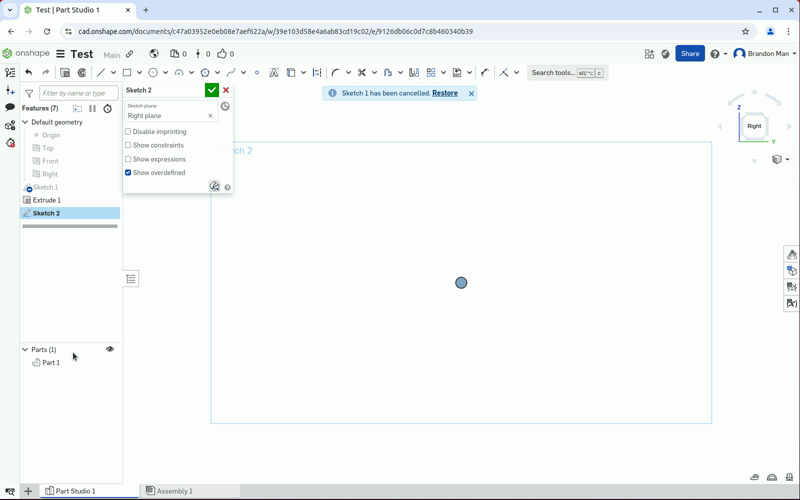
key(y)
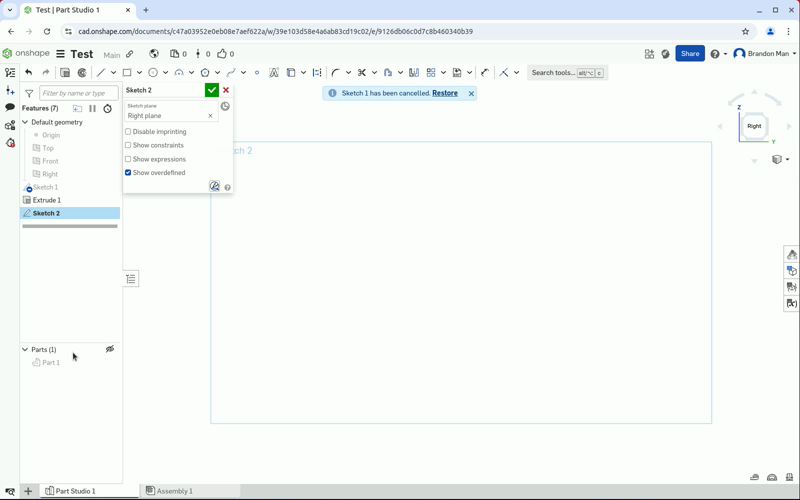
key(l)
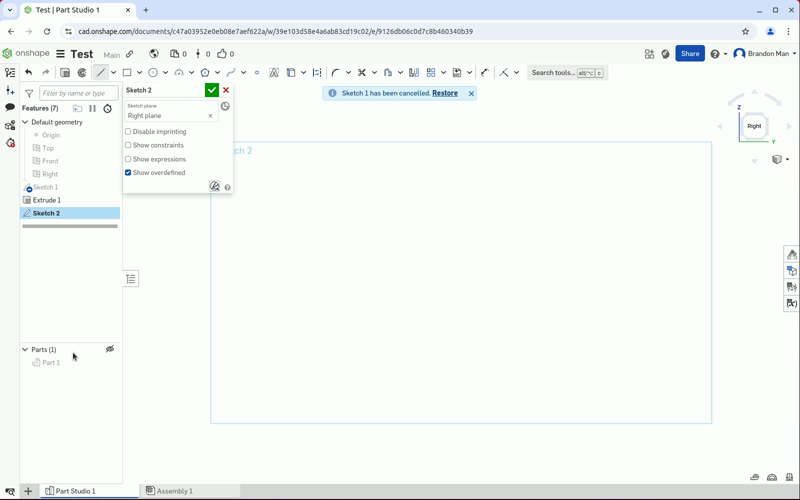
key_down(shift)
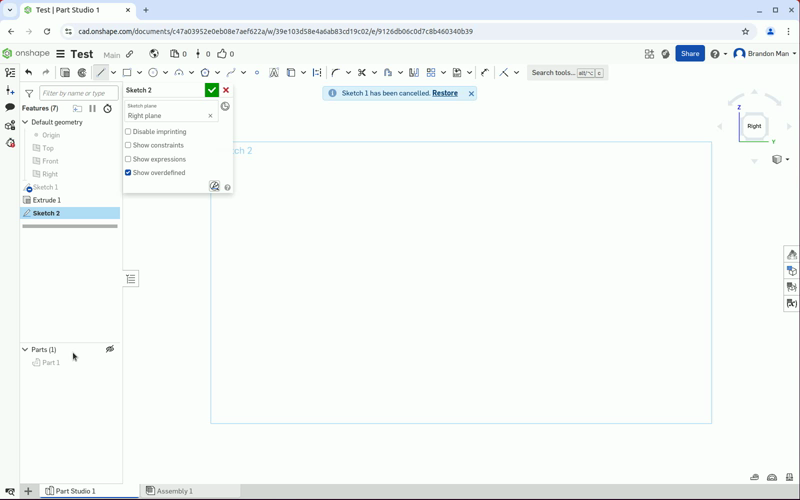
mouse_move(437, 290)
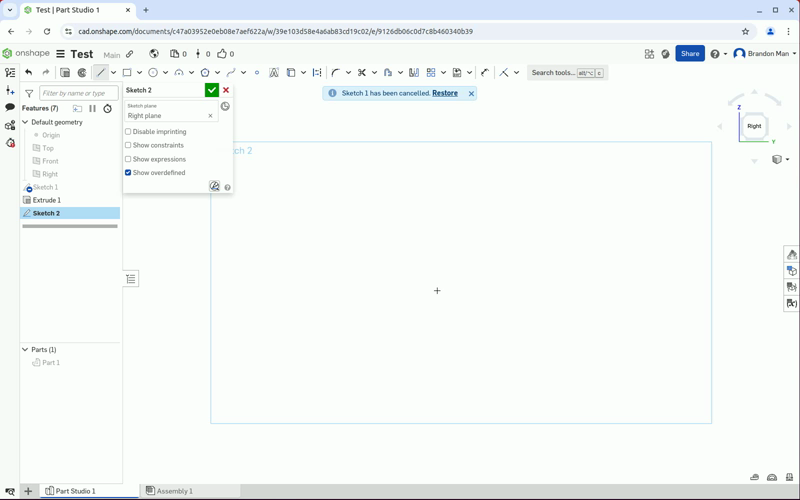
click(437, 290)
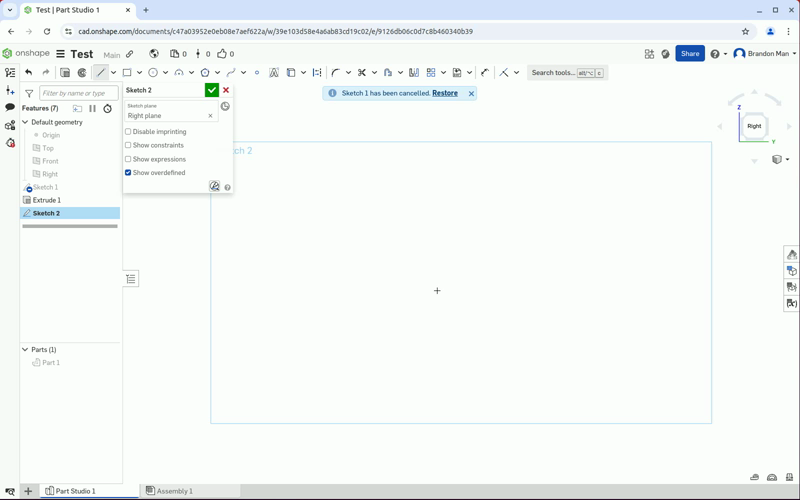
key_up(shift)
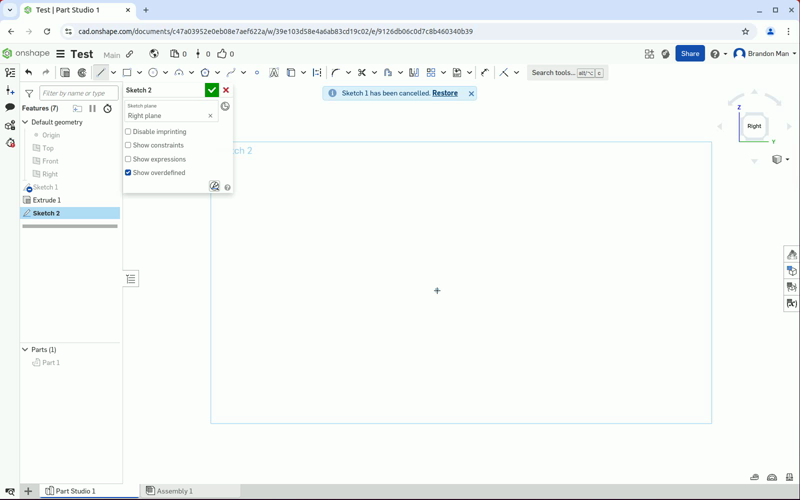
key_down(shift)
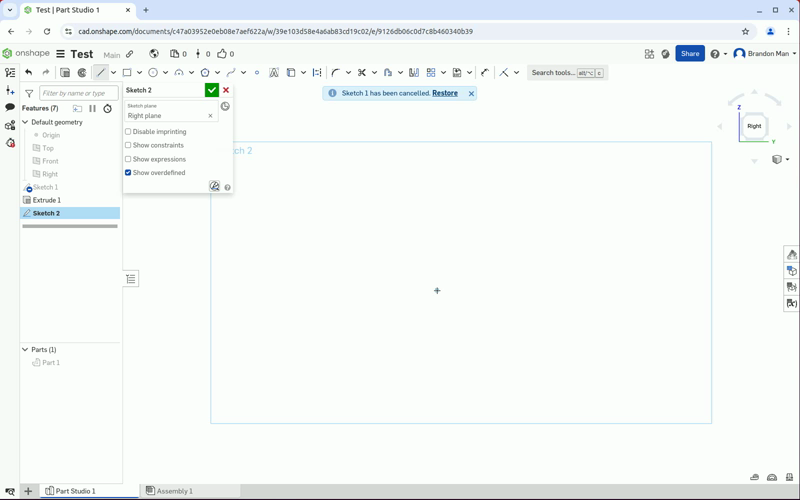
mouse_move(467, 290)
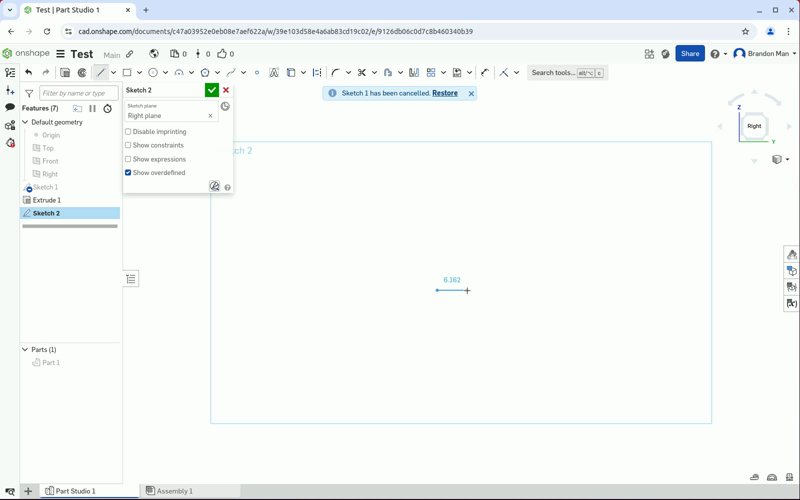
mouse_move(460, 306)
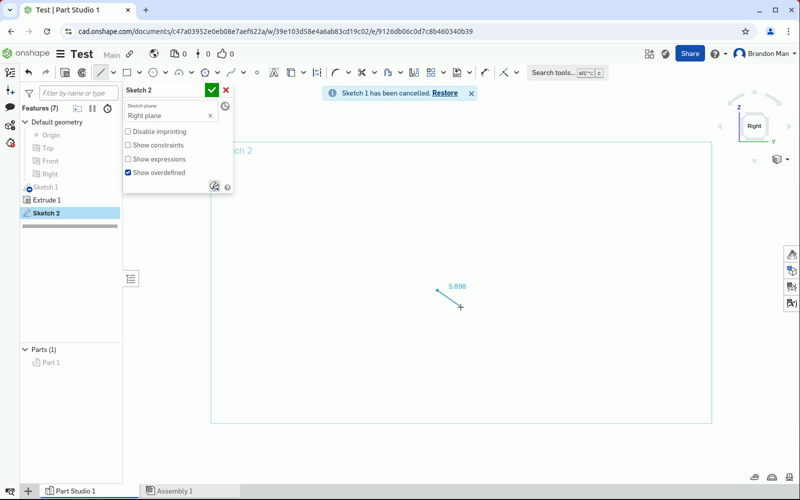
click(460, 306)
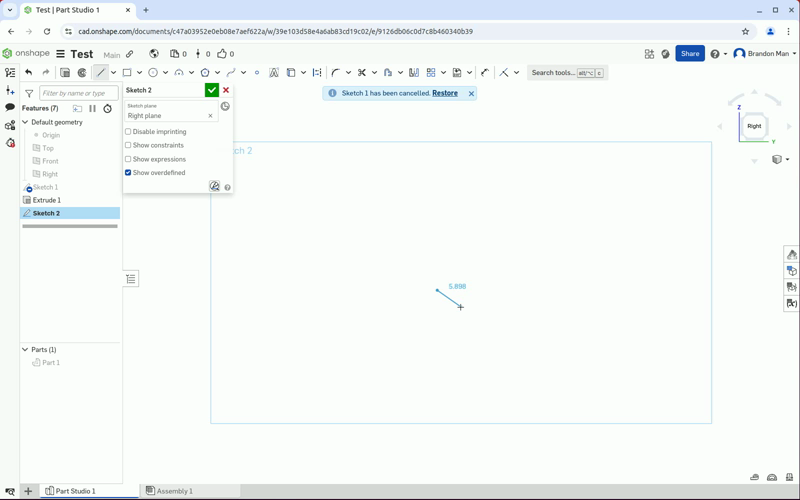
key_up(shift)
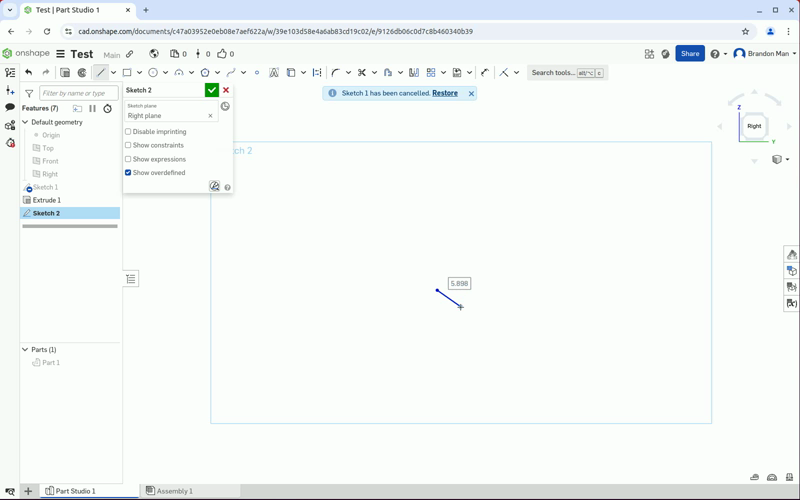
key_down(shift)
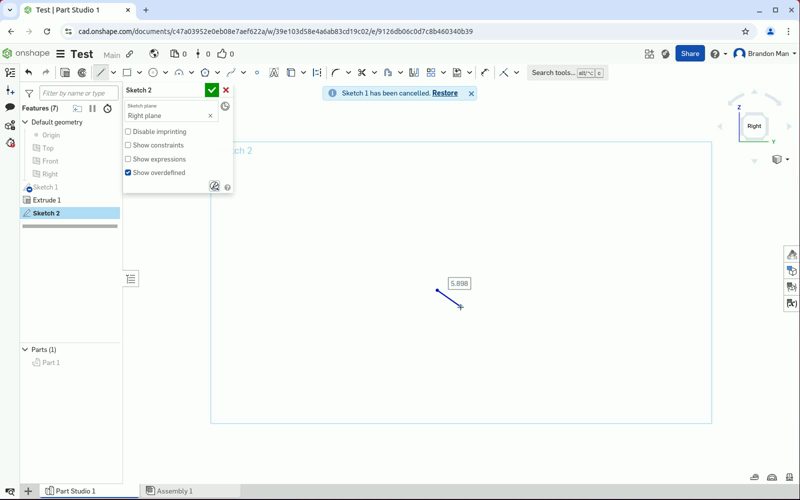
mouse_move(490, 306)
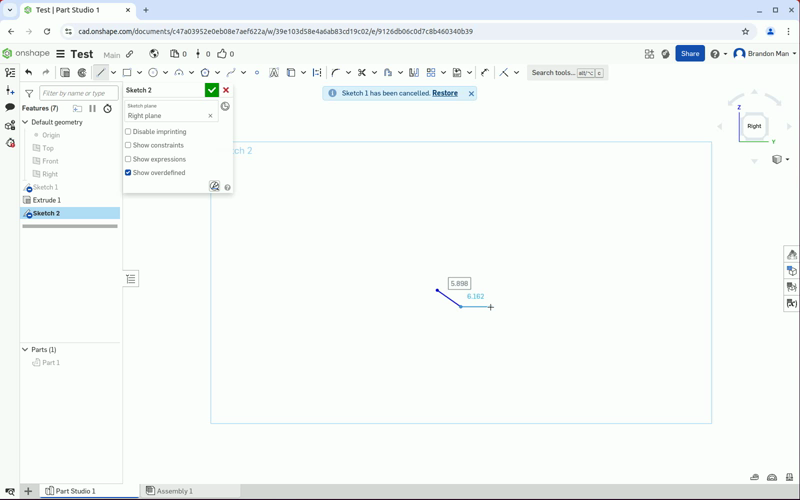
mouse_move(483, 290)
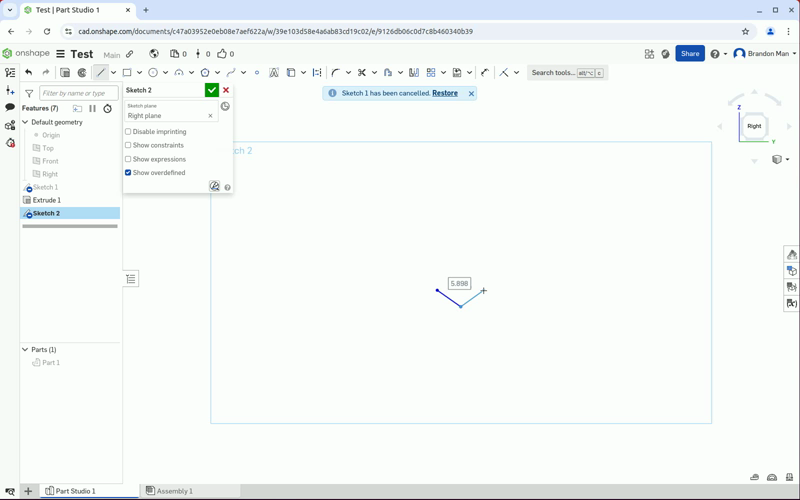
click(483, 290)
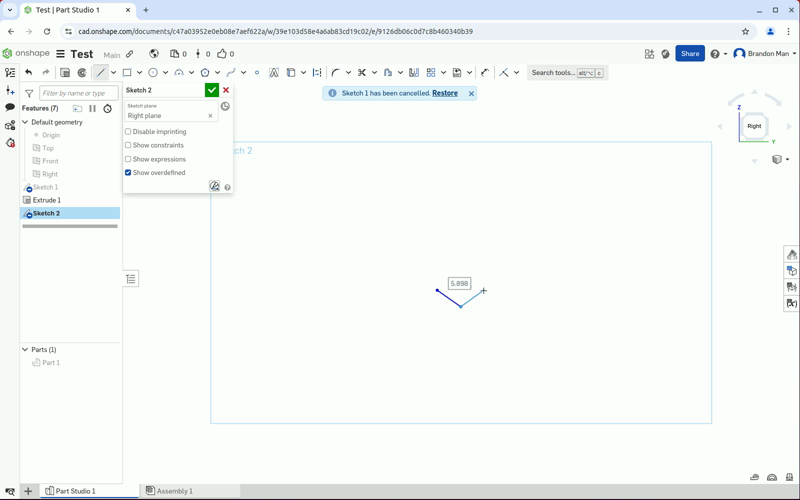
key_up(shift)
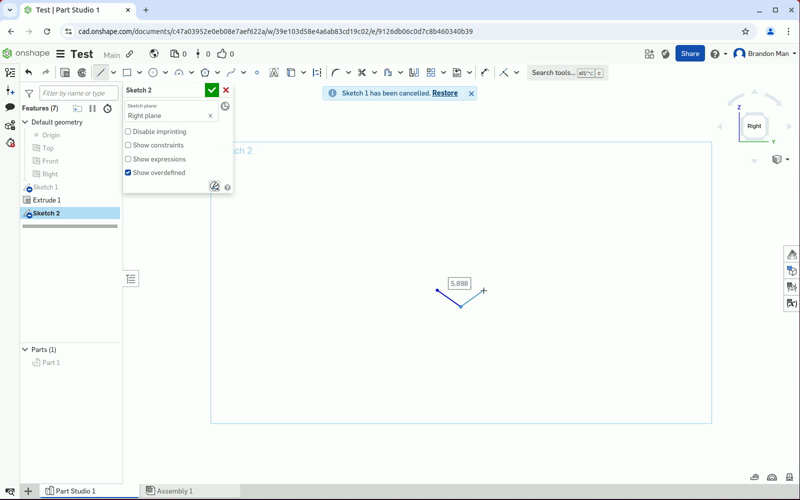
key_down(shift)
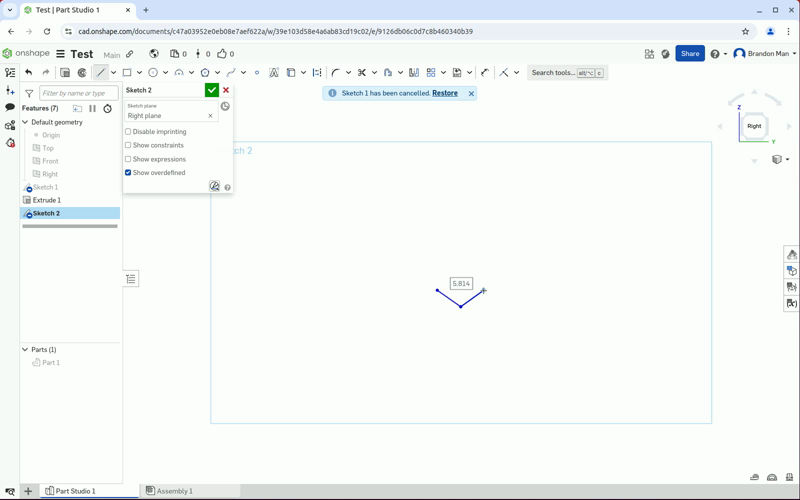
mouse_move(513, 290)
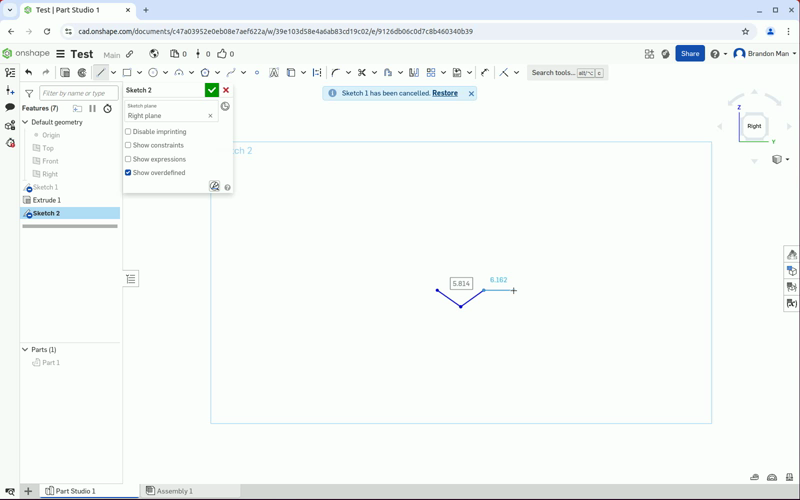
mouse_move(474, 262)
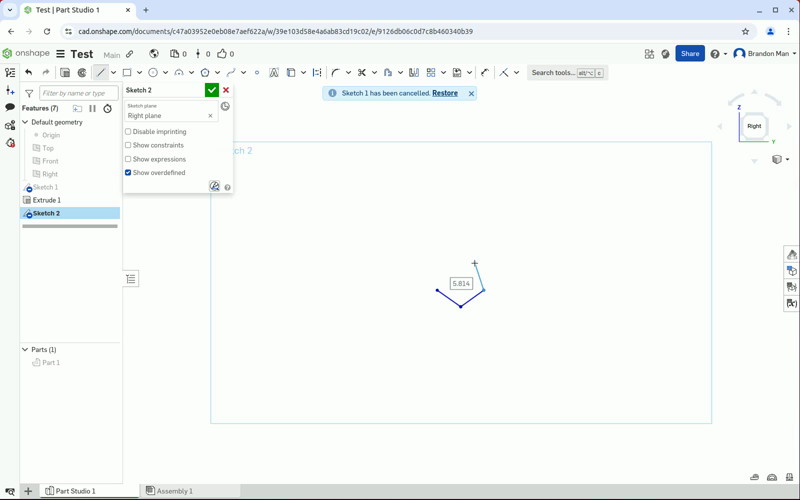
click(474, 262)
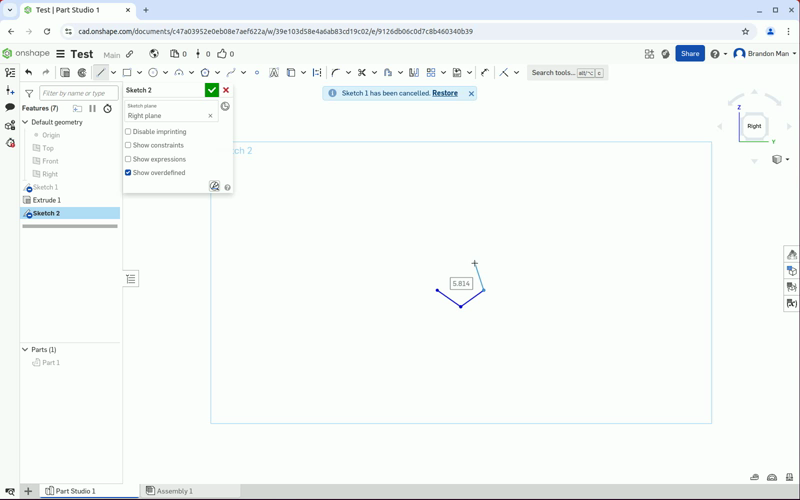
key_up(shift)
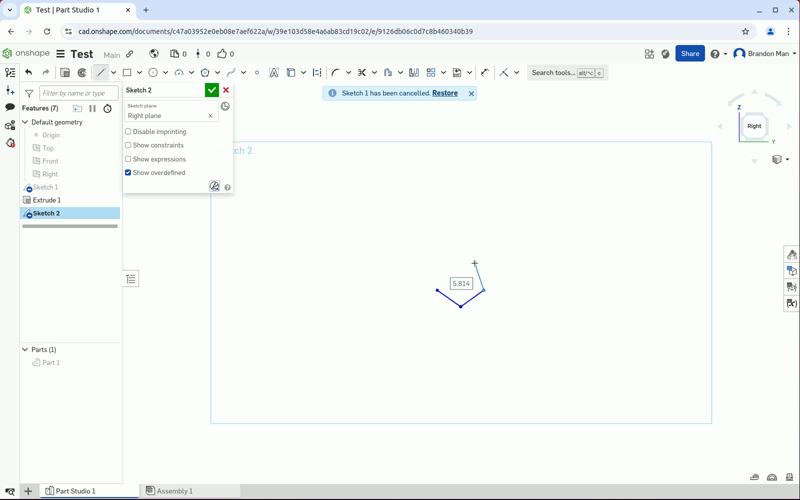
key_down(shift)
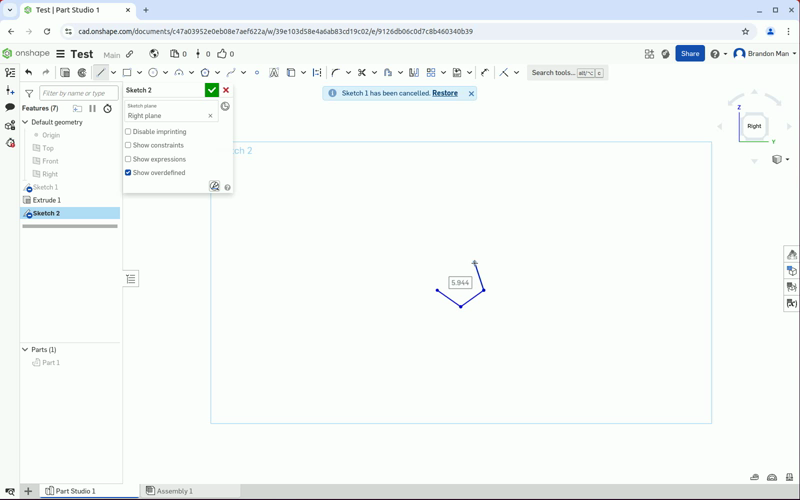
mouse_move(504, 262)
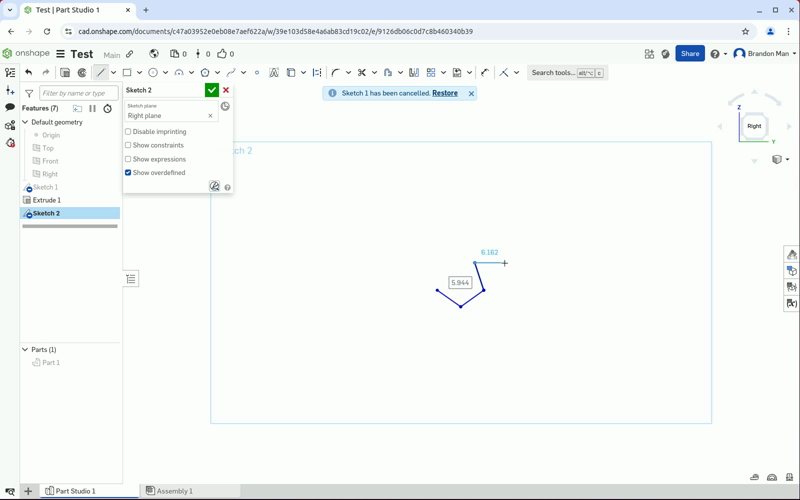
mouse_move(446, 262)
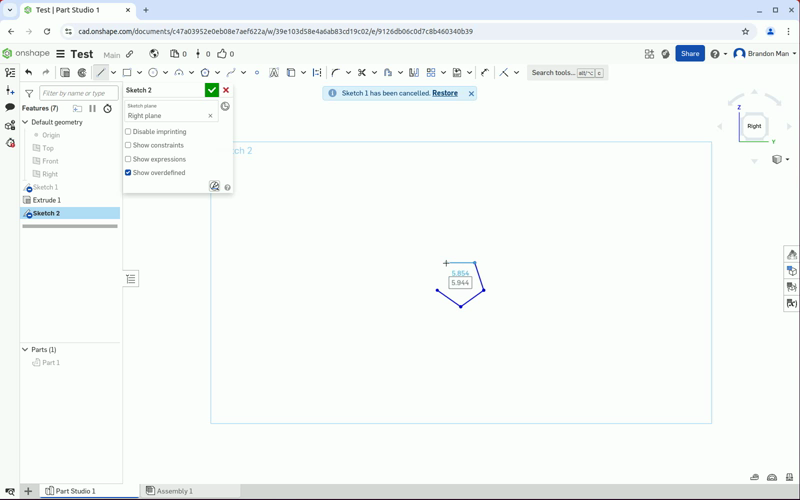
click(446, 262)
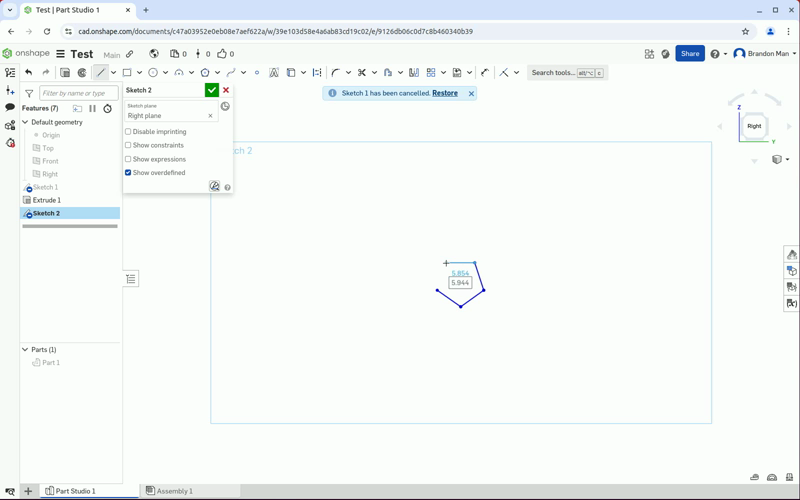
key_up(shift)
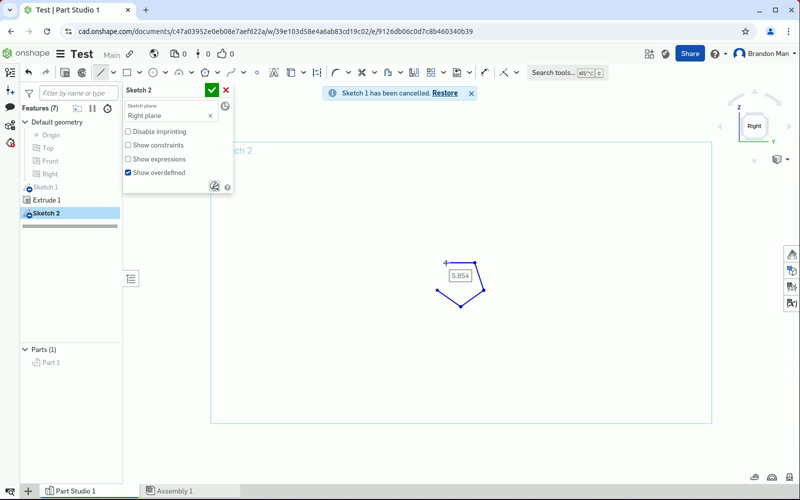
mouse_move(476, 262)
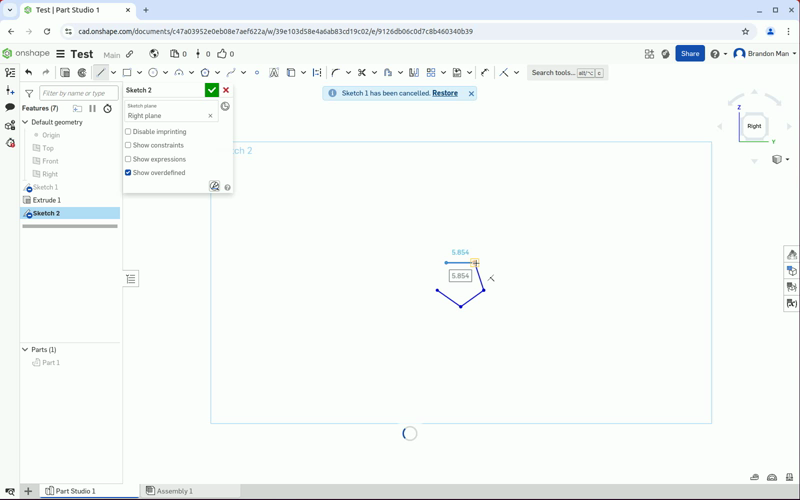
key_down(shift)
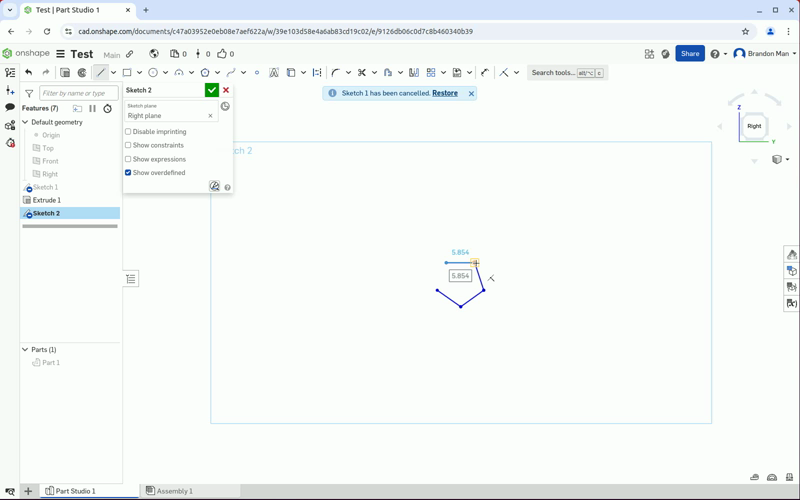
mouse_move(437, 290)
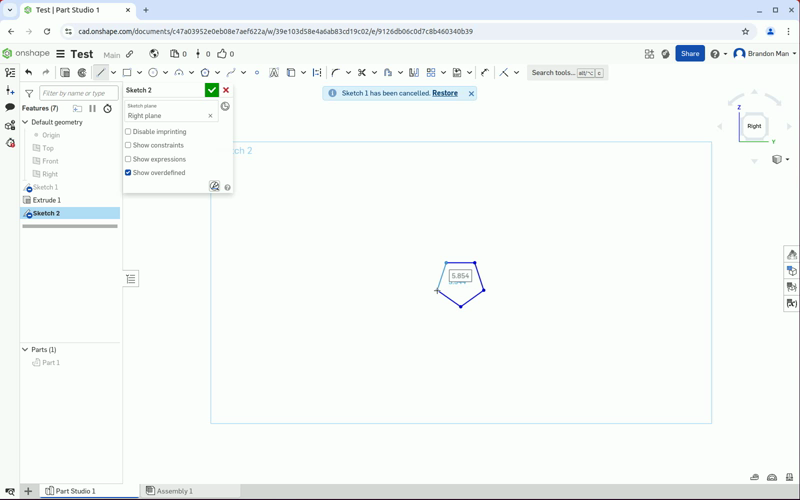
key_up(shift)
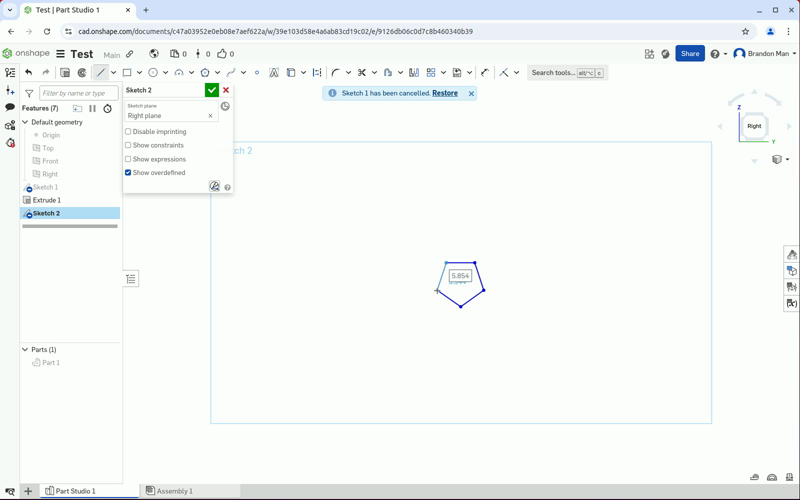
click(437, 290)
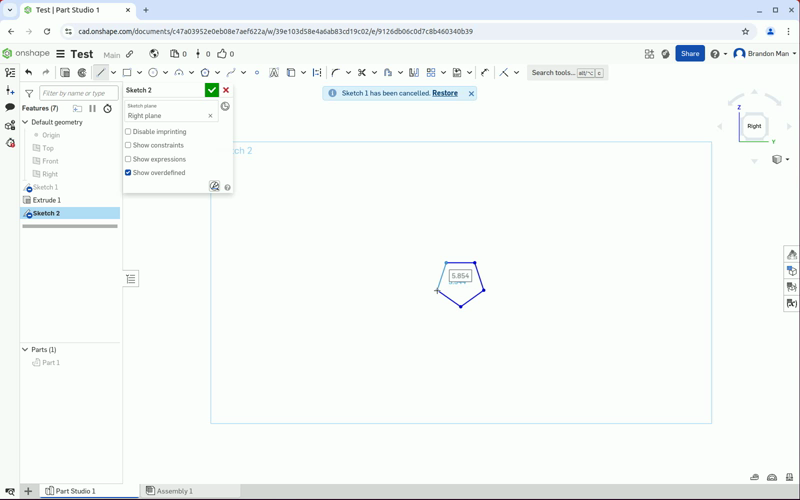
key(esc)
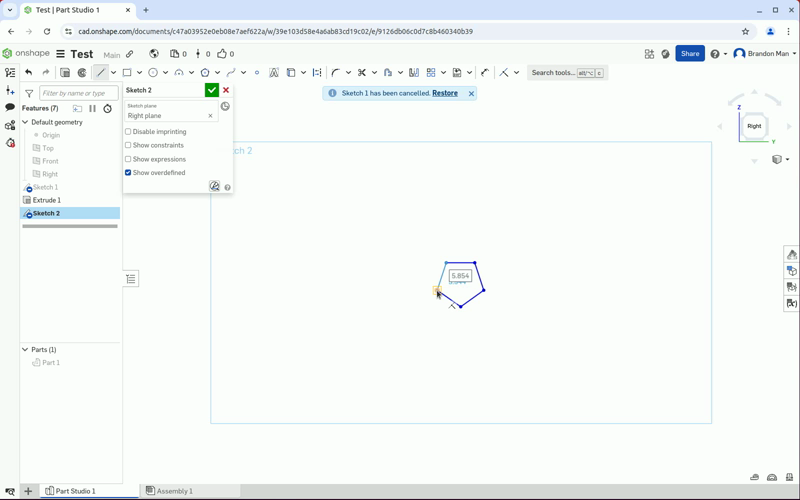
key(c)
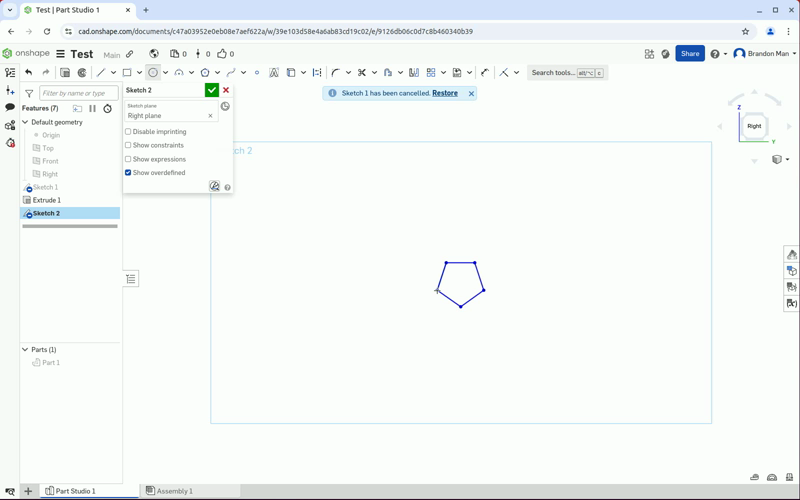
key_down(shift)
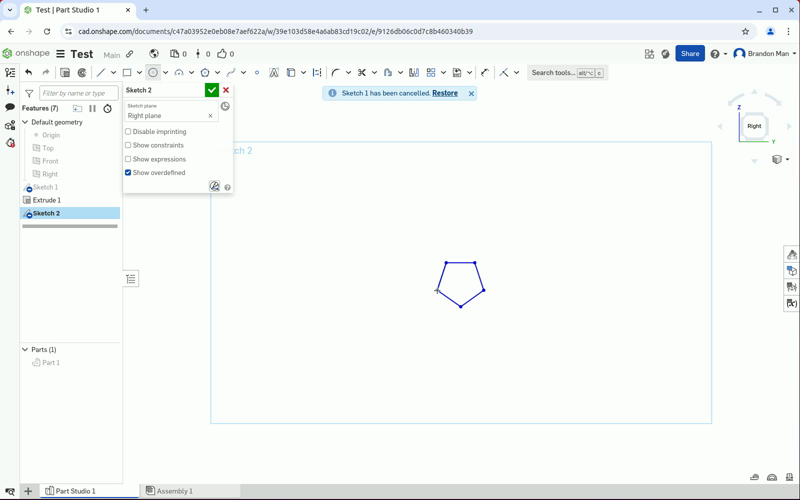
mouse_move(460, 282)
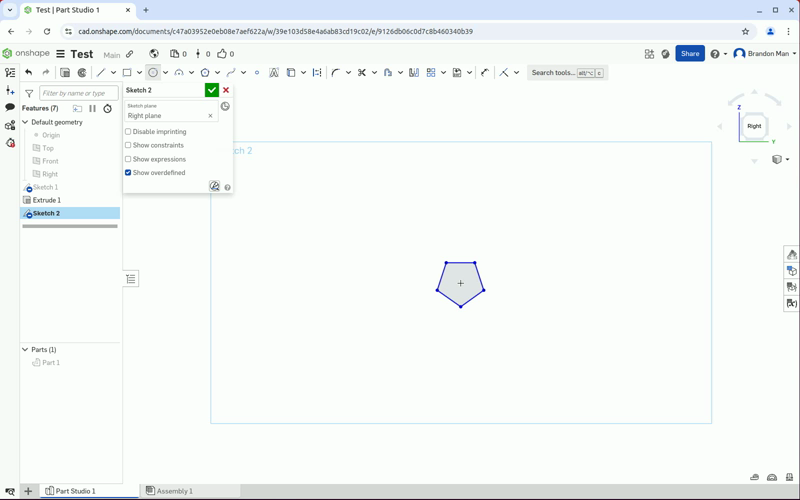
click(460, 282)
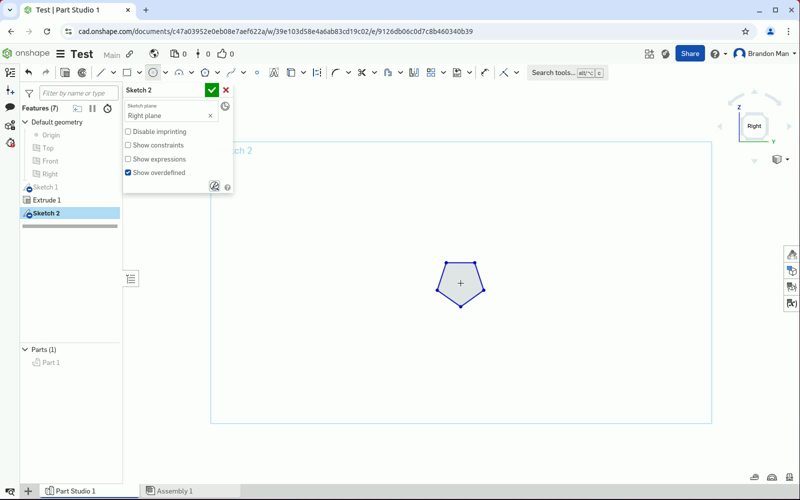
key_up(shift)
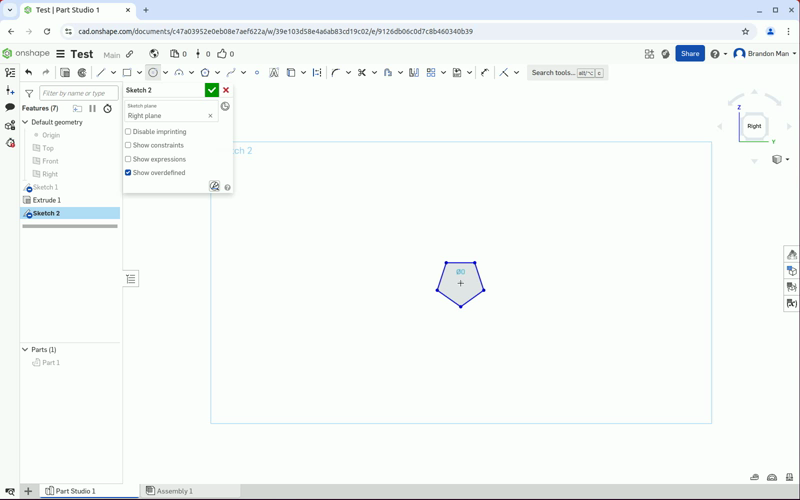
mouse_move(465, 282)
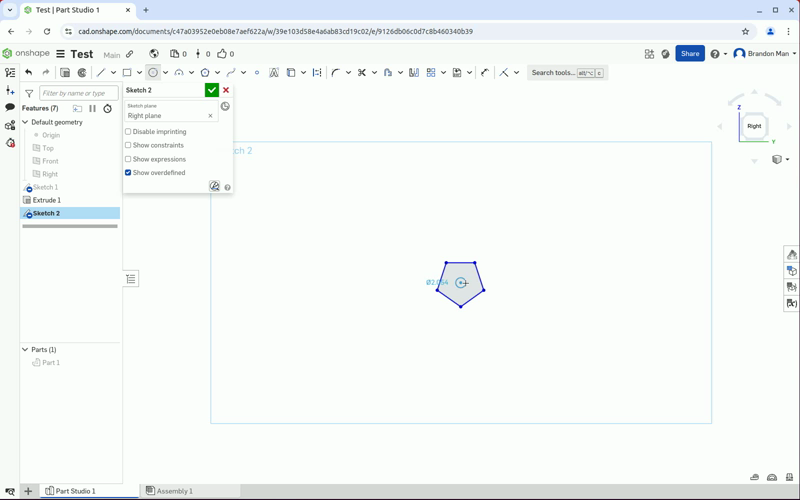
click(465, 282)
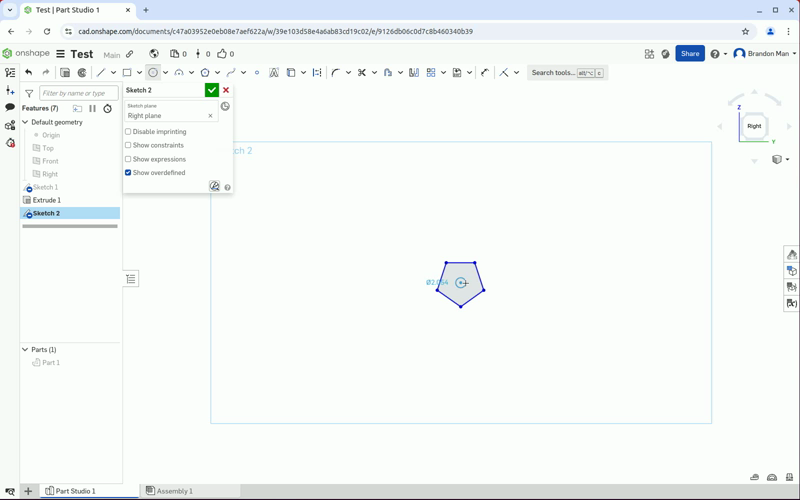
key(esc)
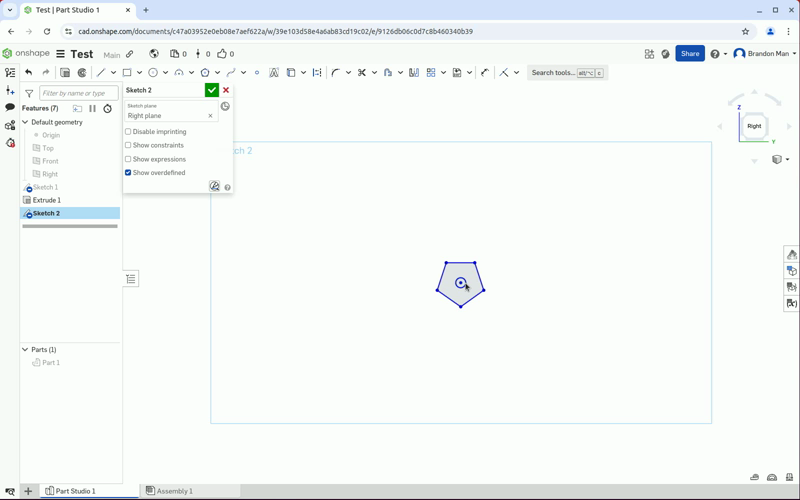
mouse_move(454, 288)
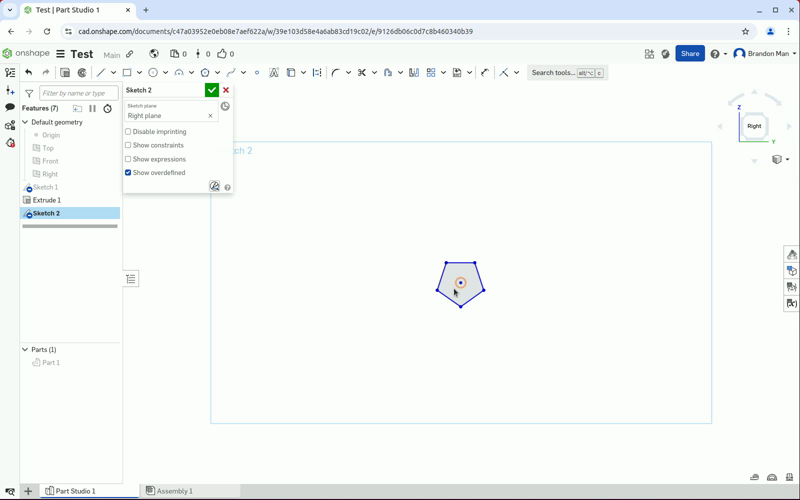
scroll(6)
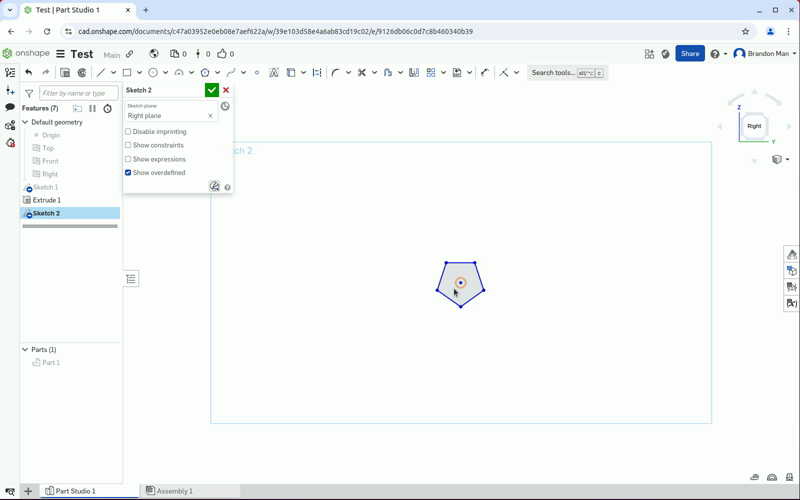
scroll(6)
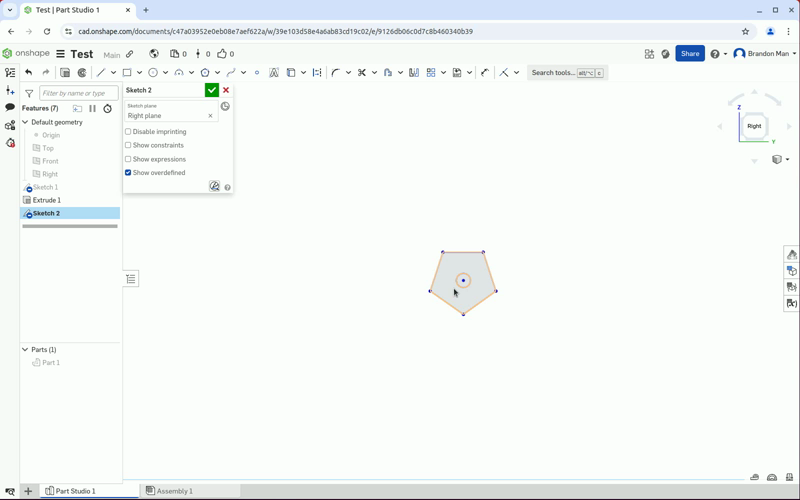
scroll(6)
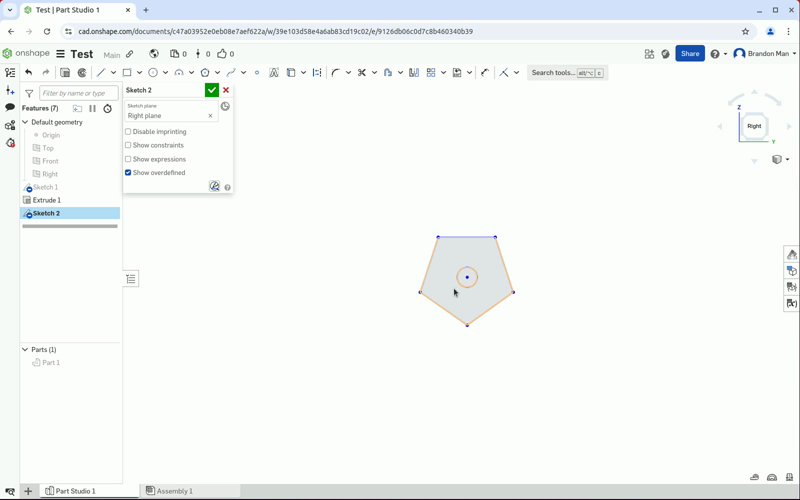
scroll(6)
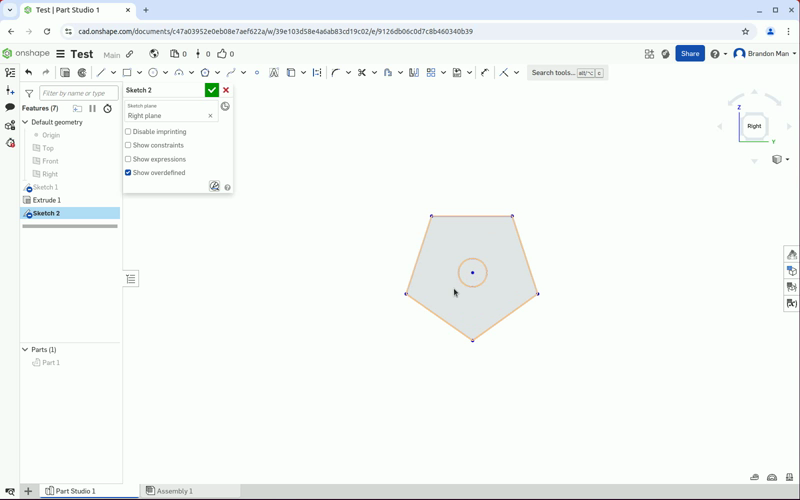
scroll(6)
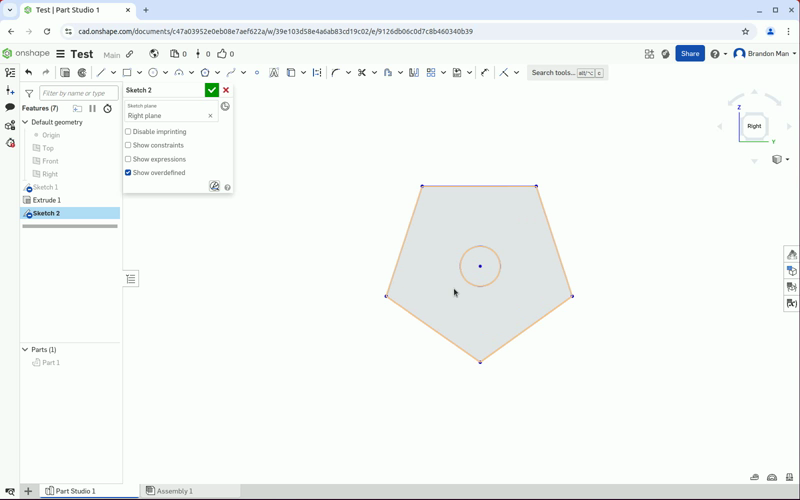
scroll(6)
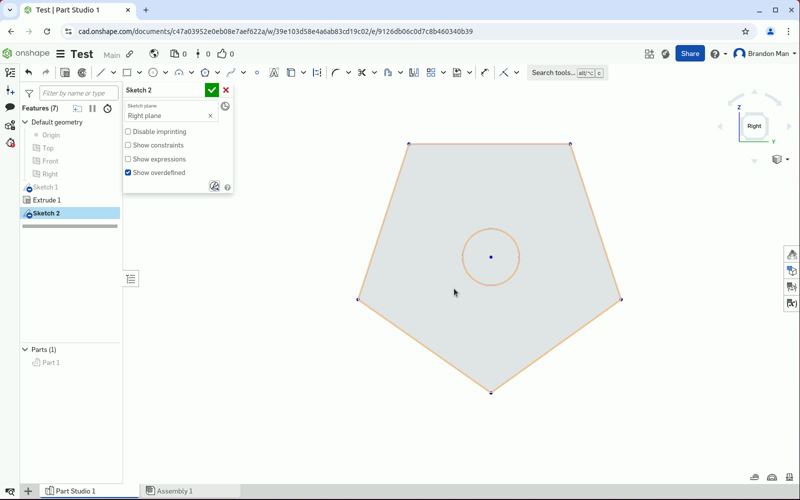
scroll(6)
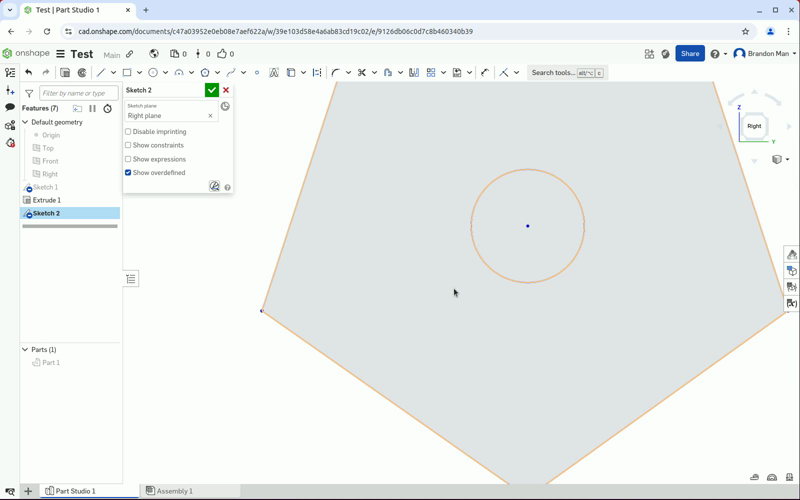
click(454, 288)
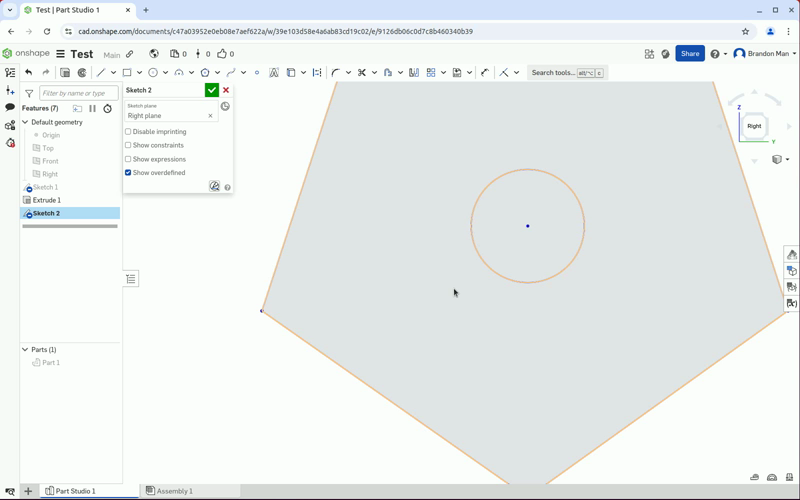
scroll(-6)
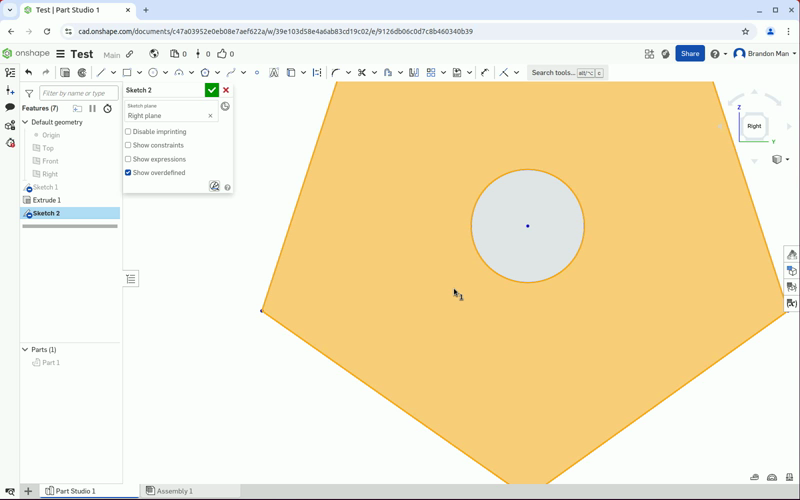
scroll(-6)
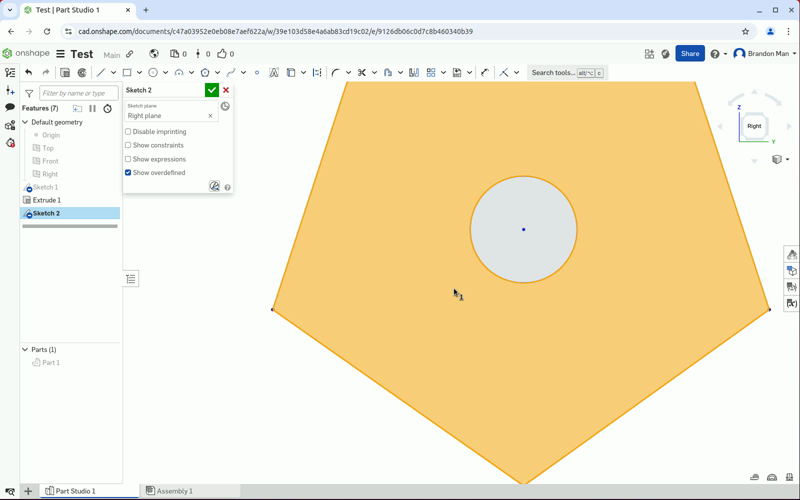
scroll(-6)
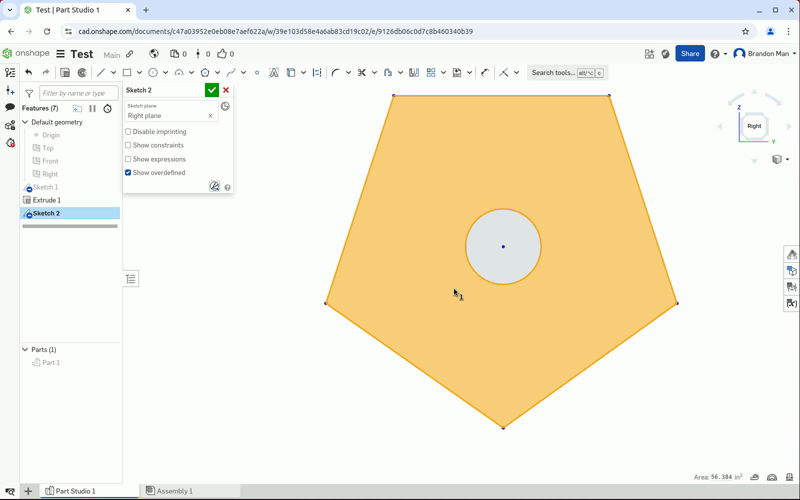
scroll(-6)
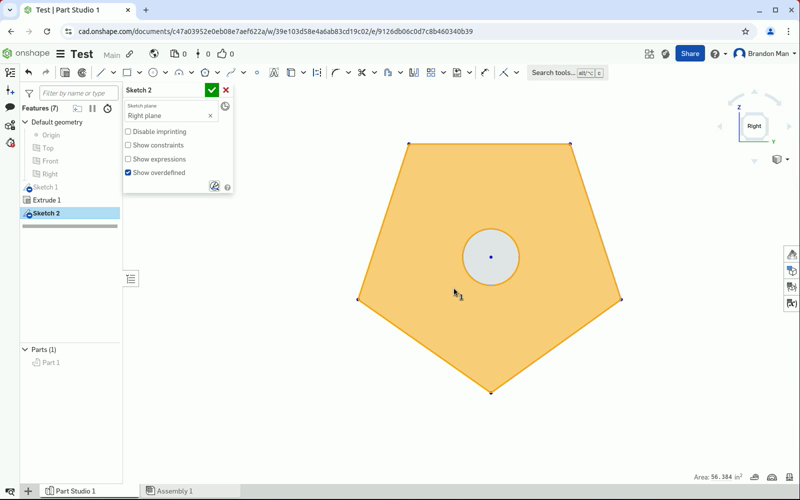
scroll(-6)
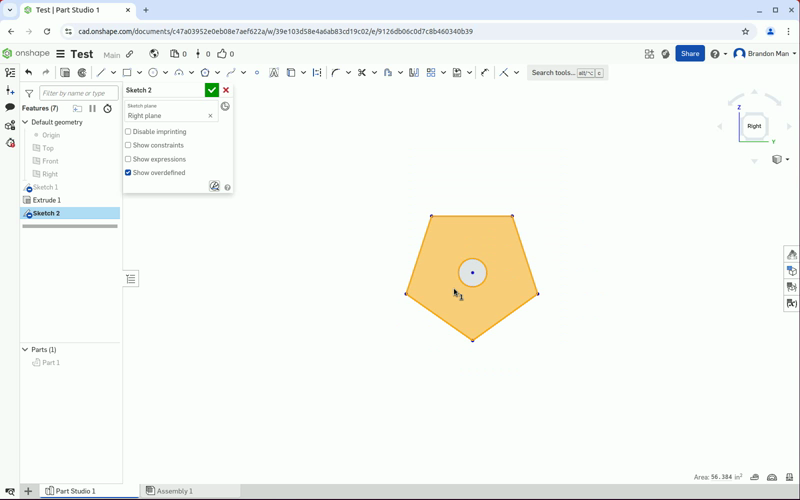
scroll(-6)
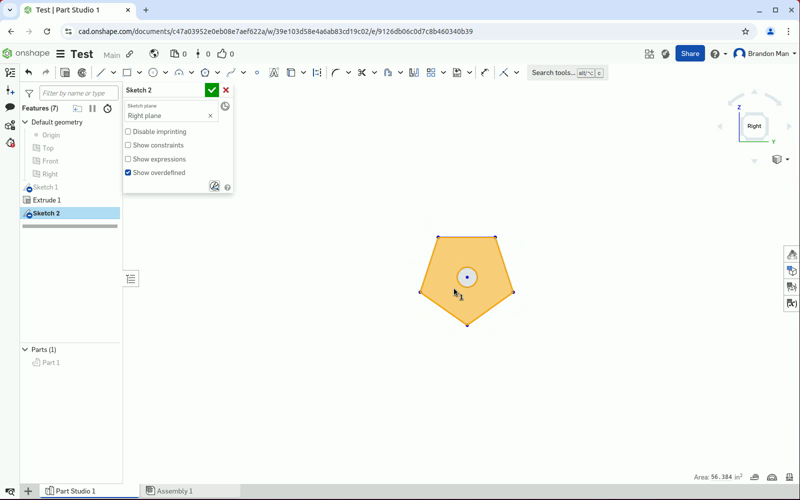
scroll(-6)
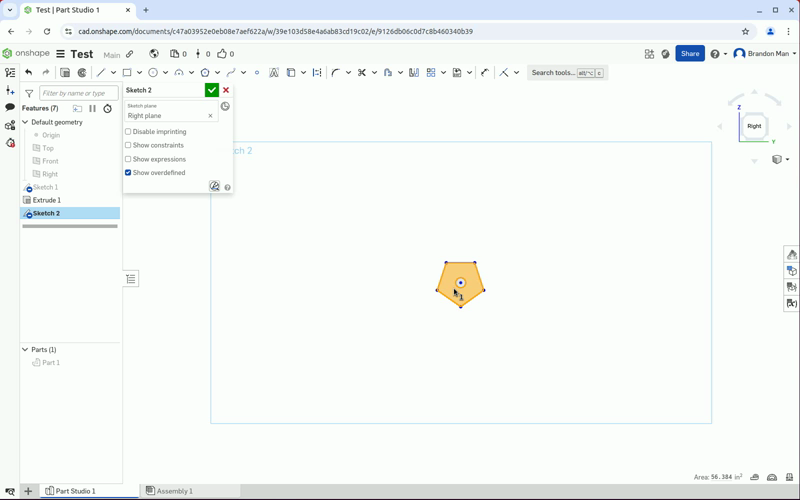
mouse_move(73, 352)
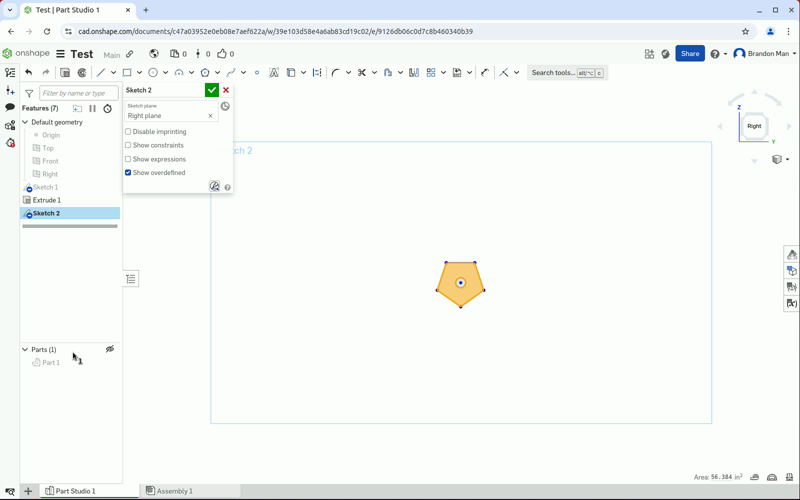
key(shift+y)
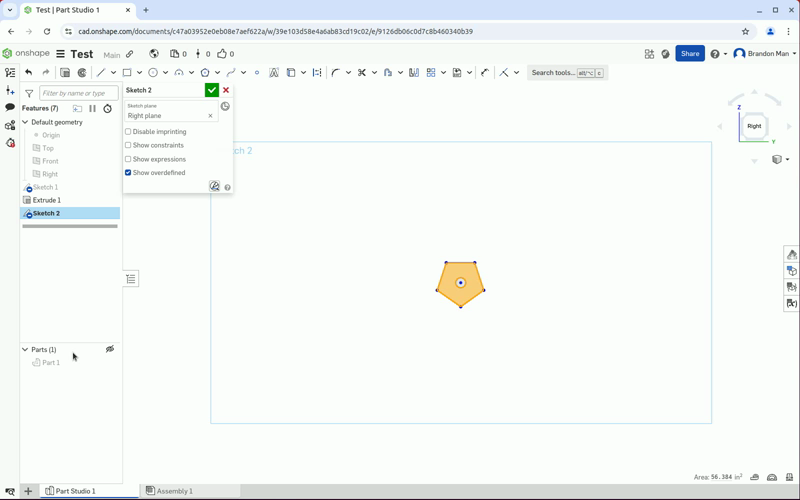
key(shift+e)
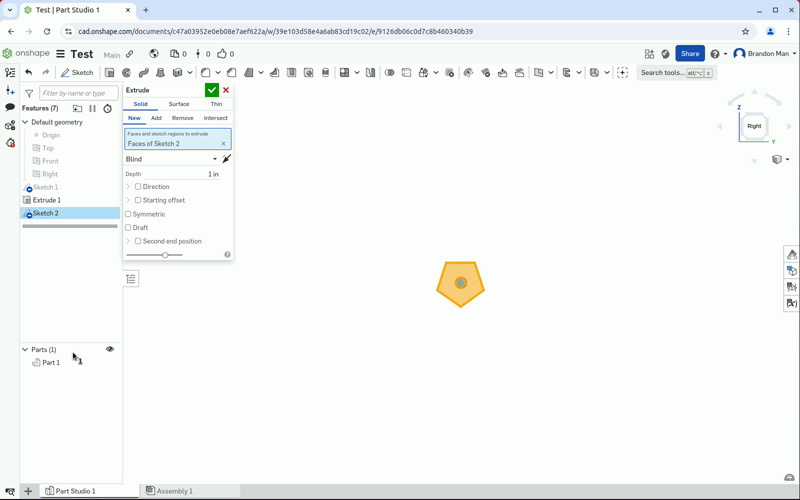
mouse_move(143, 106)
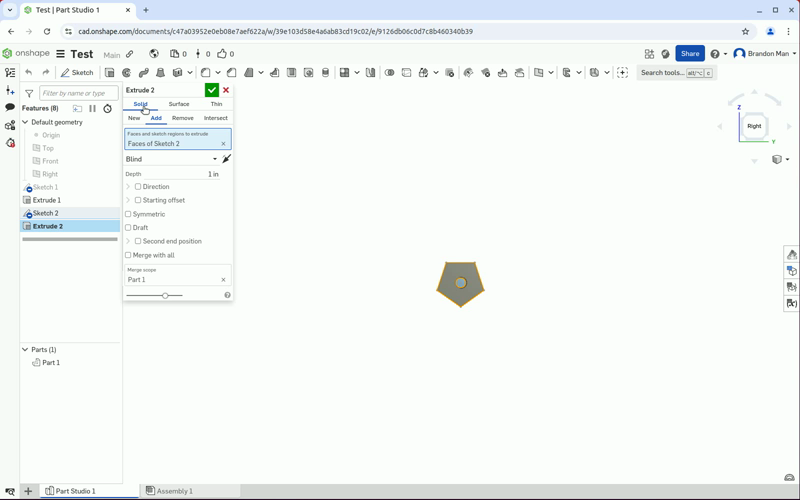
click(143, 106)
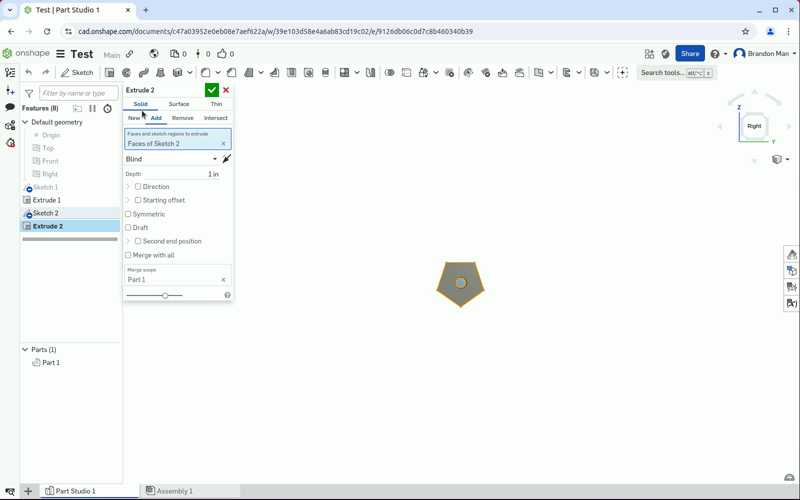
mouse_move(137, 120)
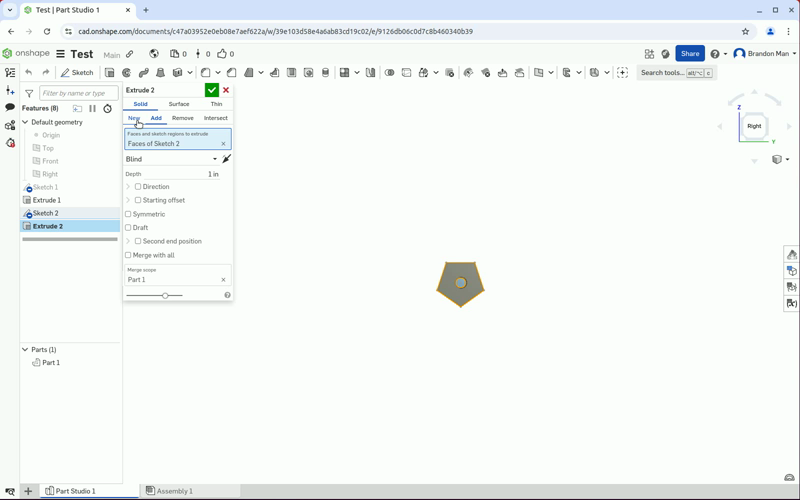
click(137, 120)
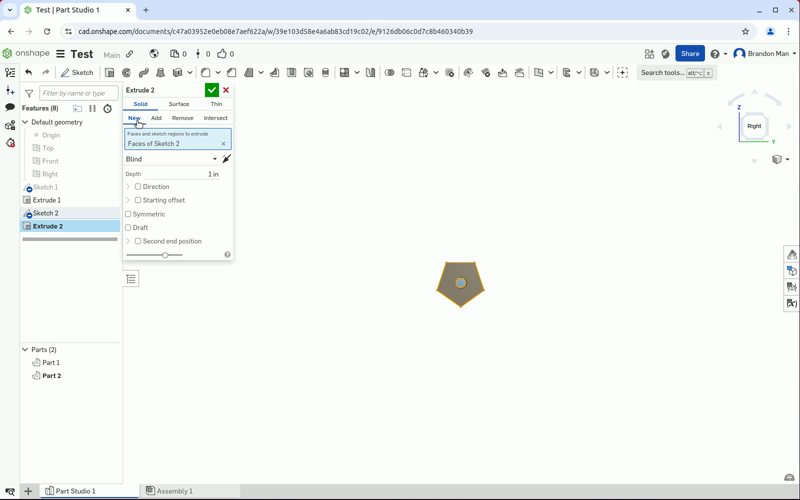
key(tab, 4)
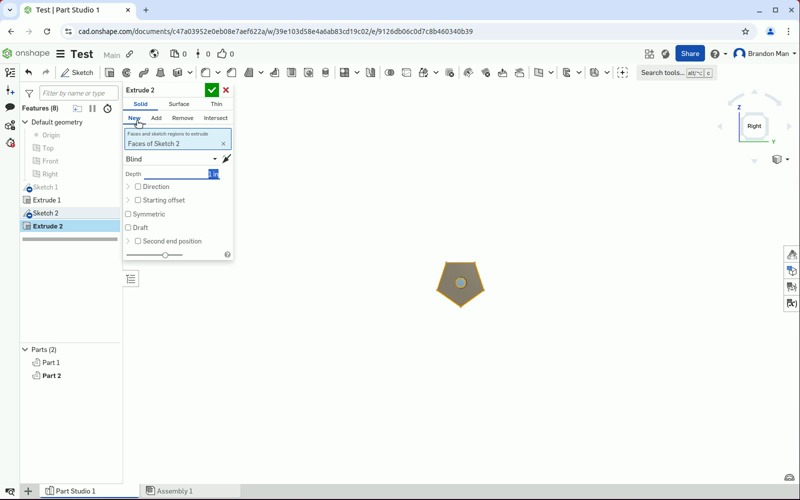
text(-5.536)
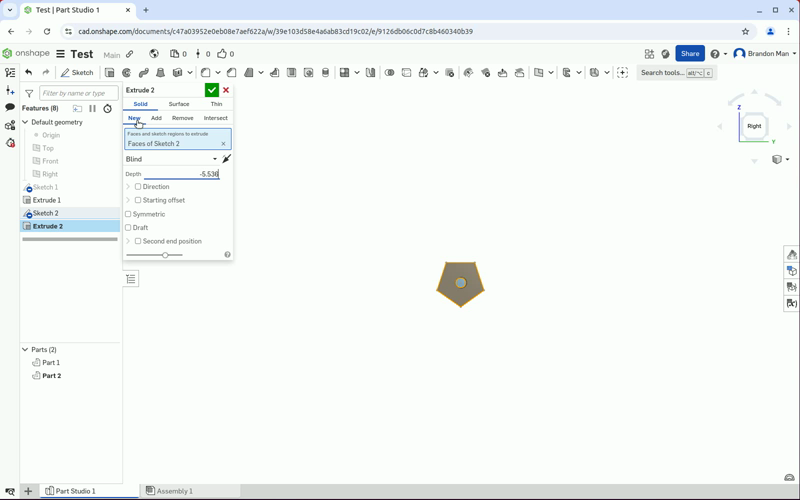
key(enter)
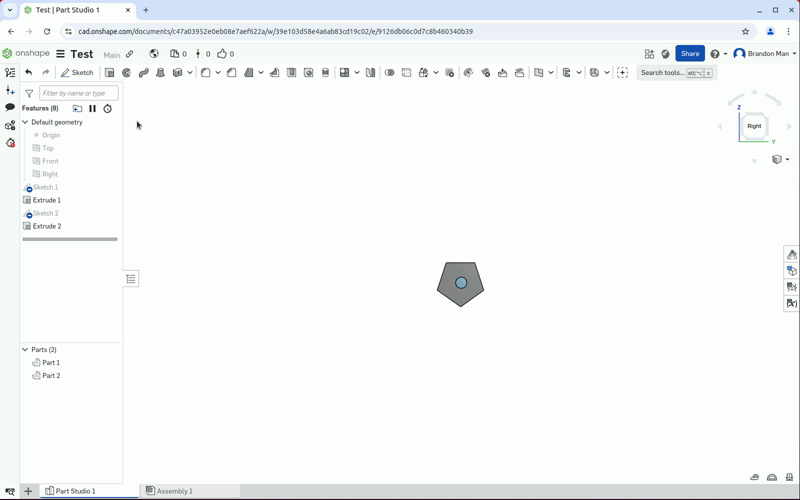
key(shift+h)
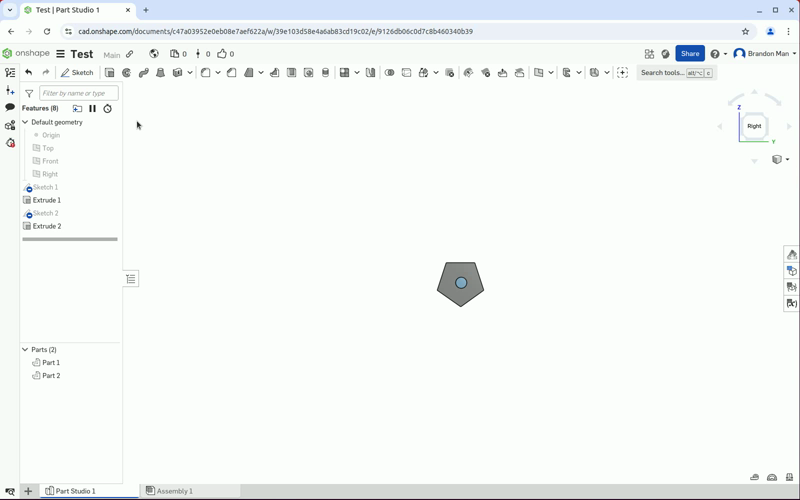
key(shift+h)
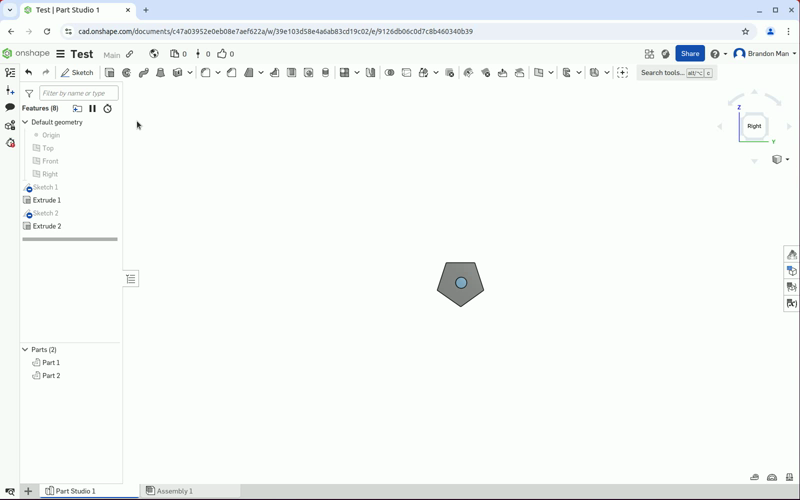
mouse_move(73, 189)
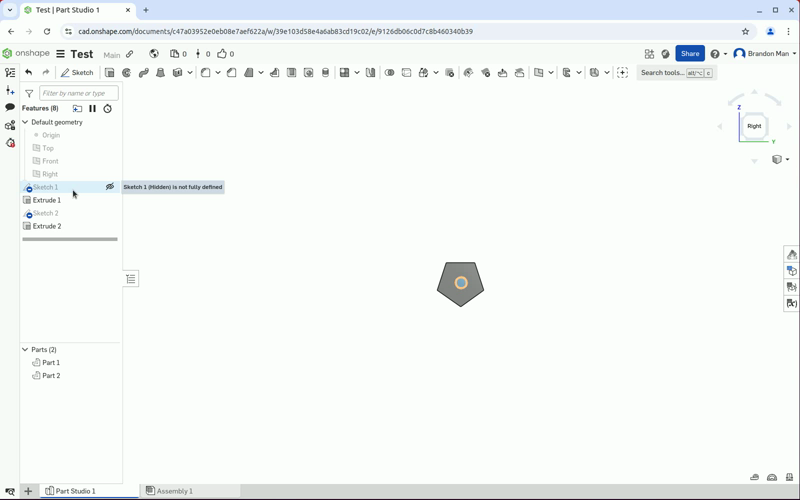
click(73, 189)
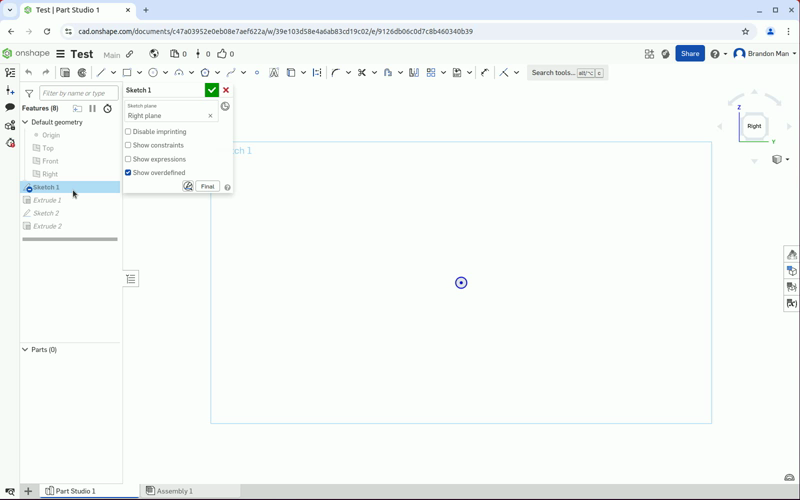
mouse_move(229, 92)
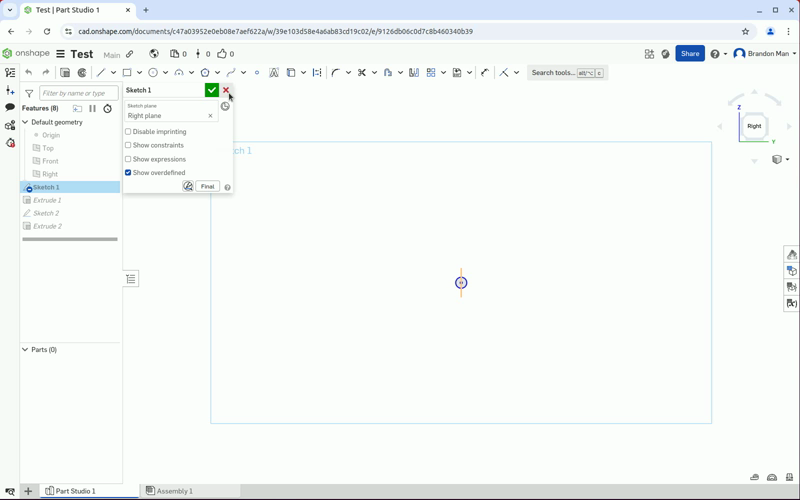
click(229, 92)
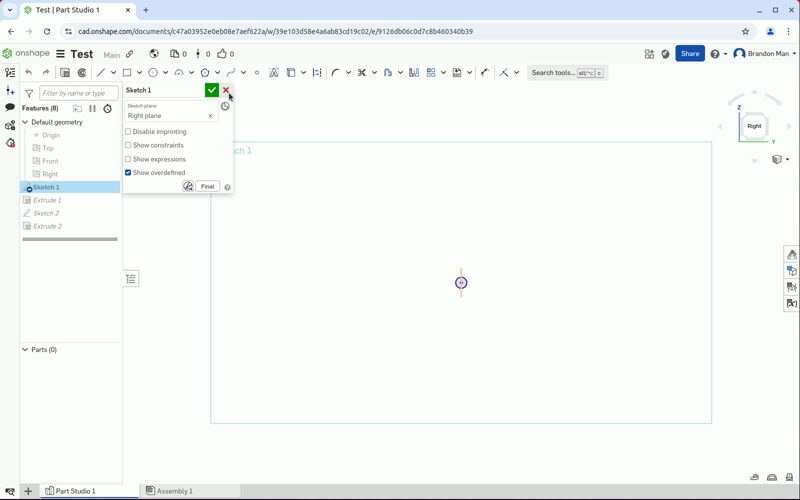
key(shift+s)
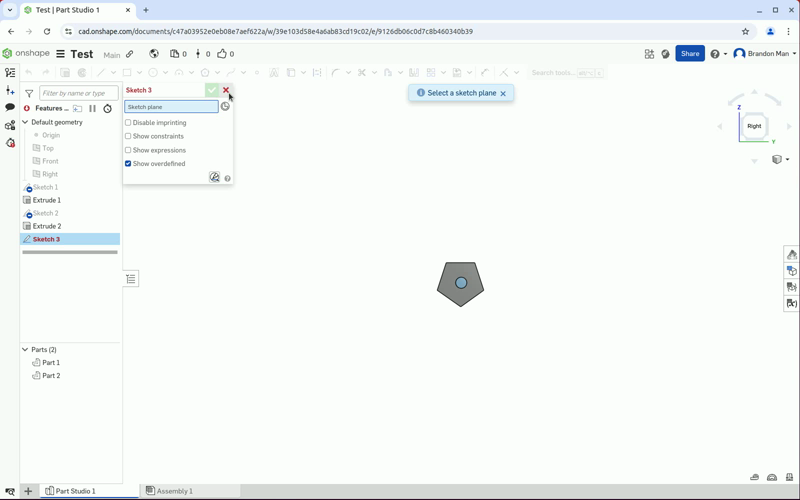
mouse_move(73, 176)
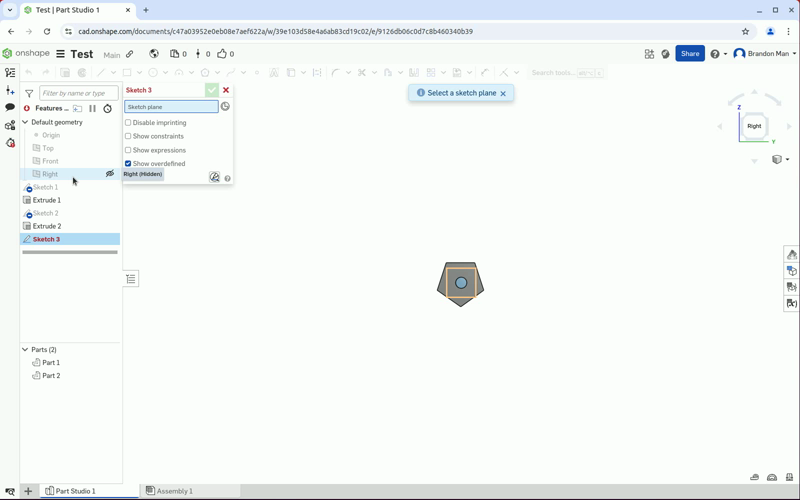
click(73, 176)
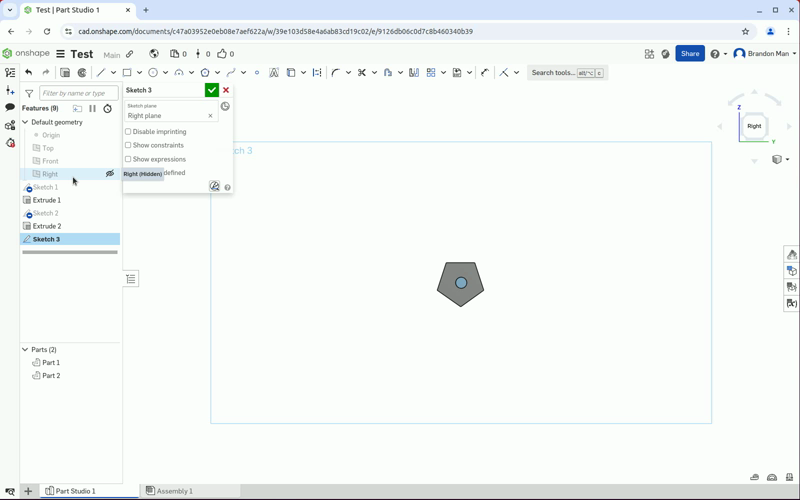
mouse_move(73, 352)
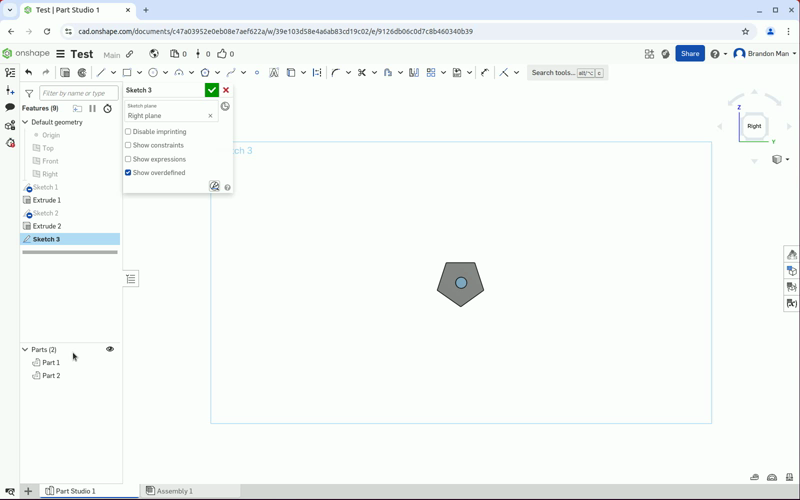
key(y)
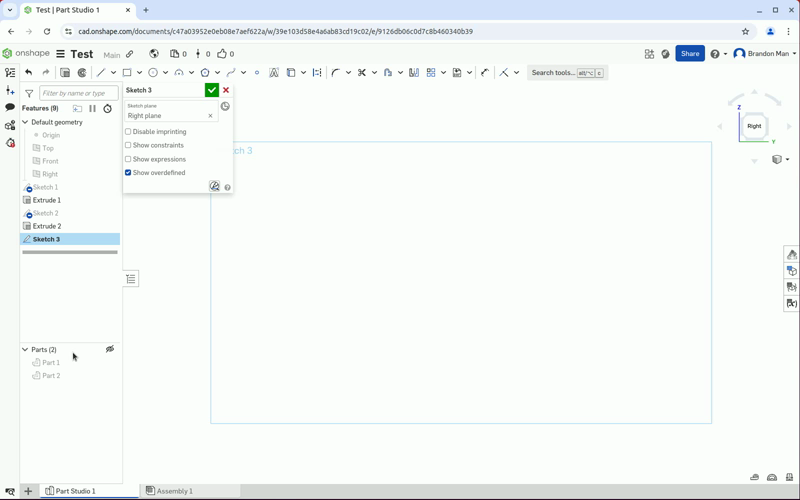
key(c)
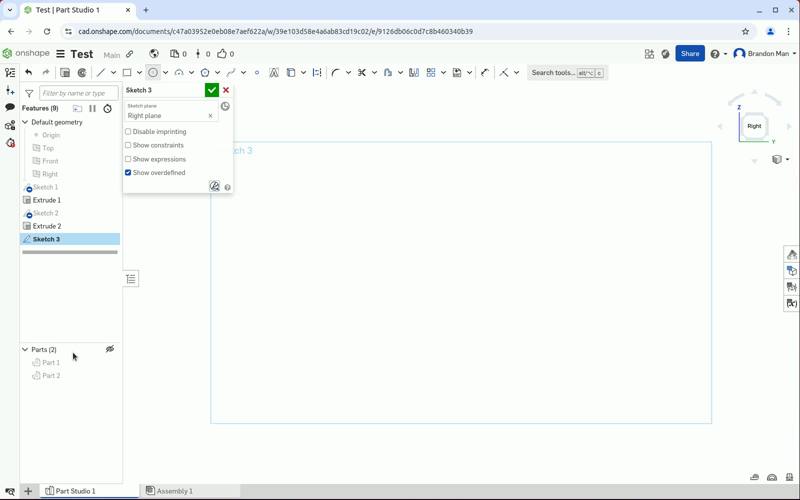
key_down(shift)
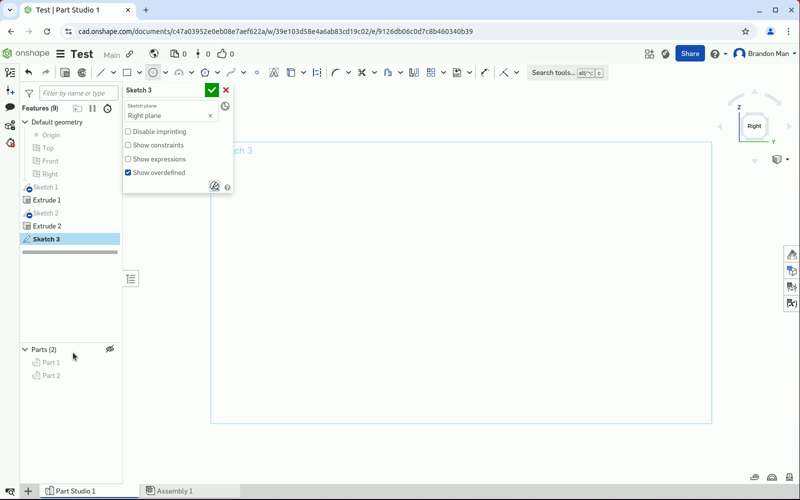
mouse_move(461, 282)
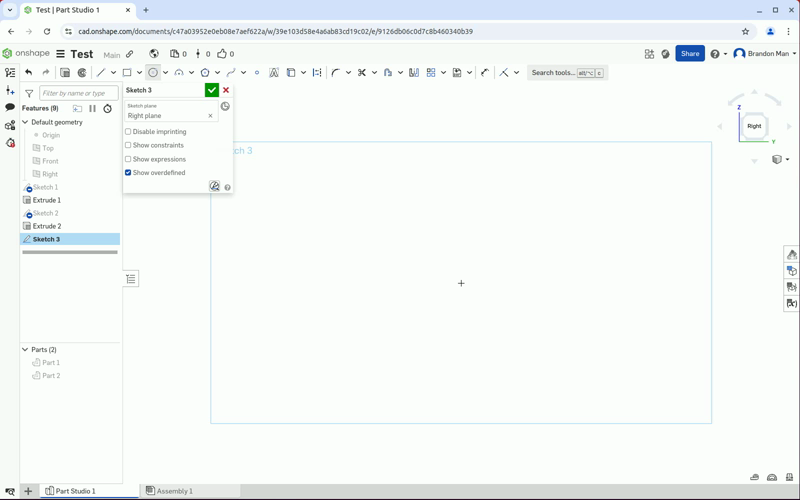
click(461, 282)
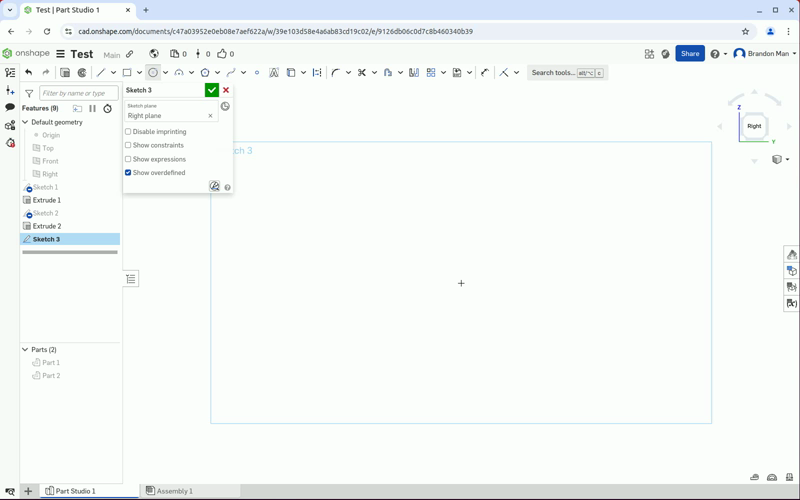
key_up(shift)
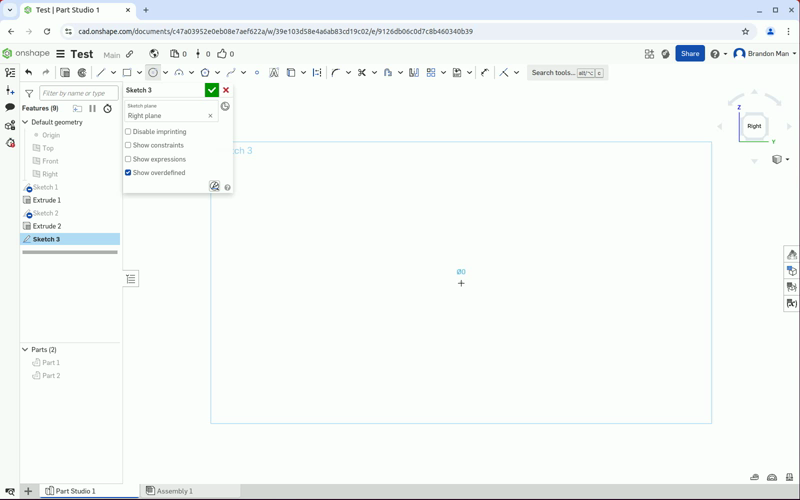
mouse_move(466, 282)
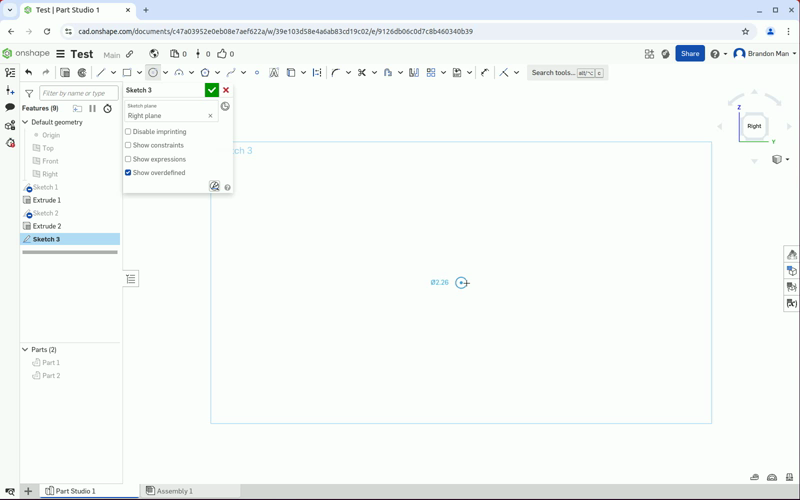
click(466, 282)
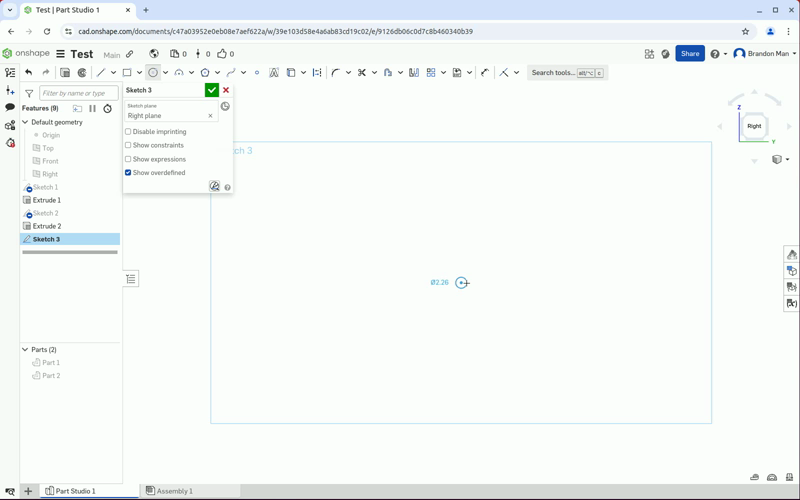
key(esc)
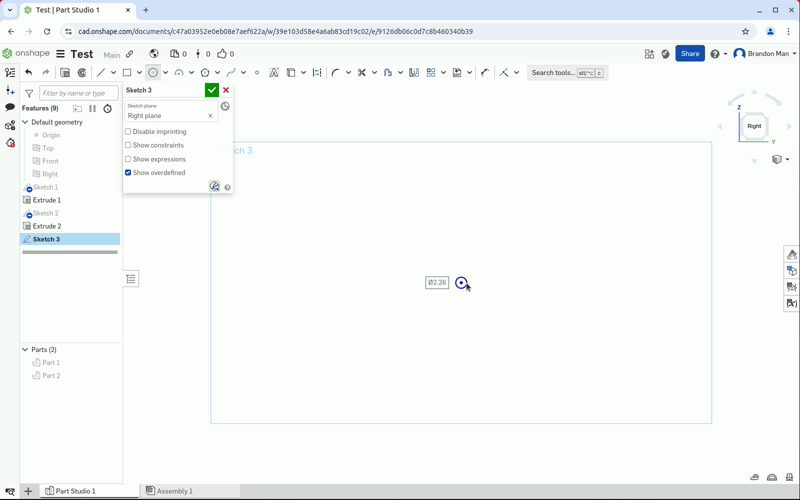
mouse_move(465, 285)
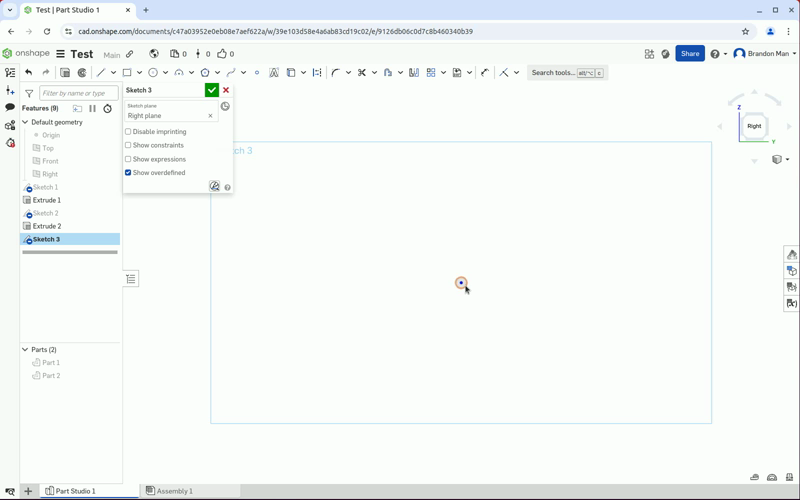
scroll(6)
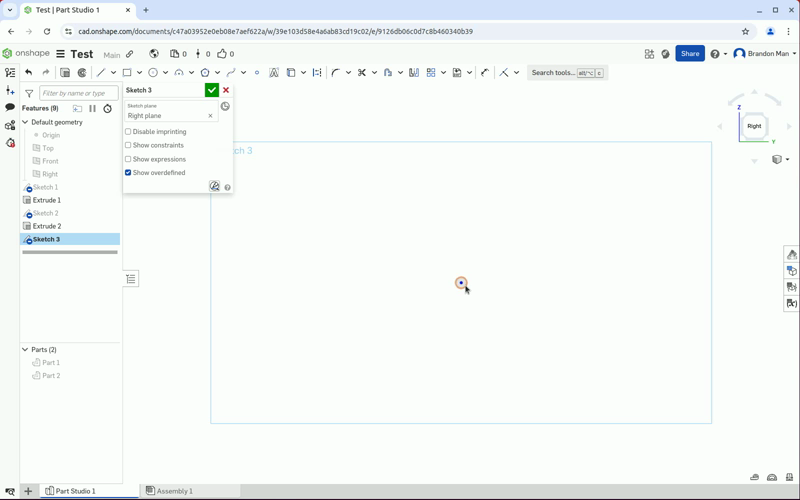
scroll(6)
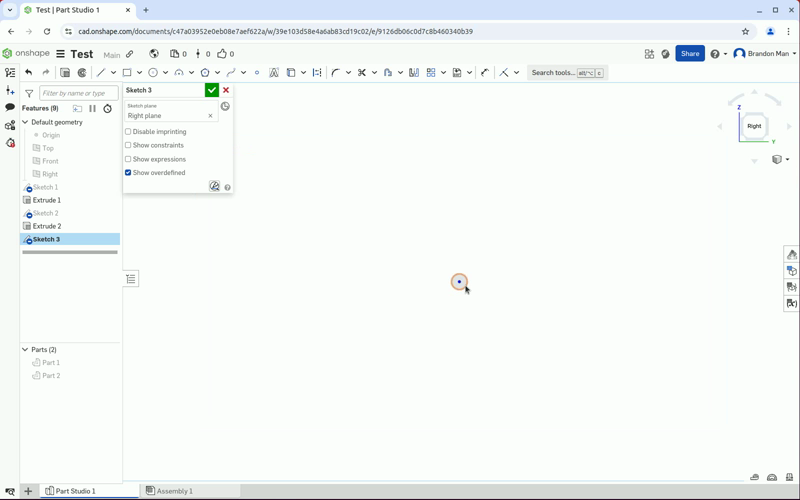
scroll(6)
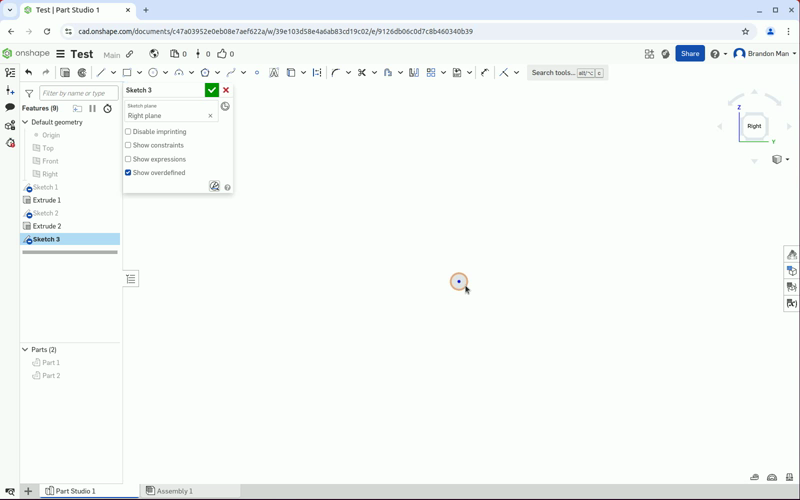
scroll(6)
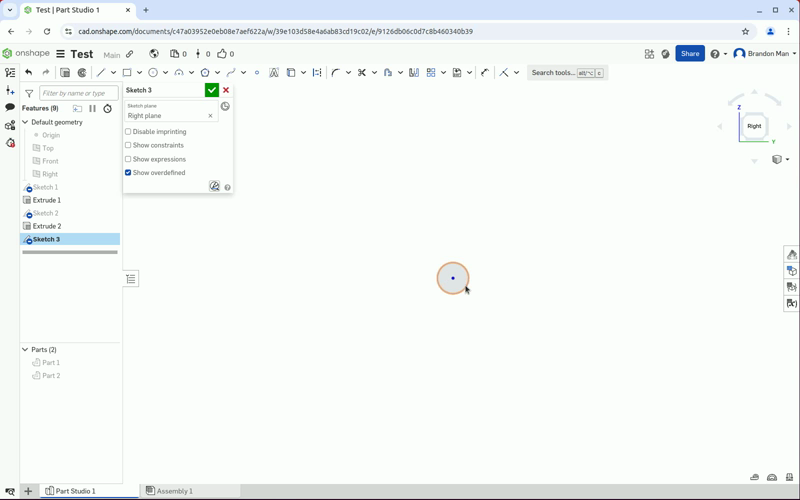
scroll(6)
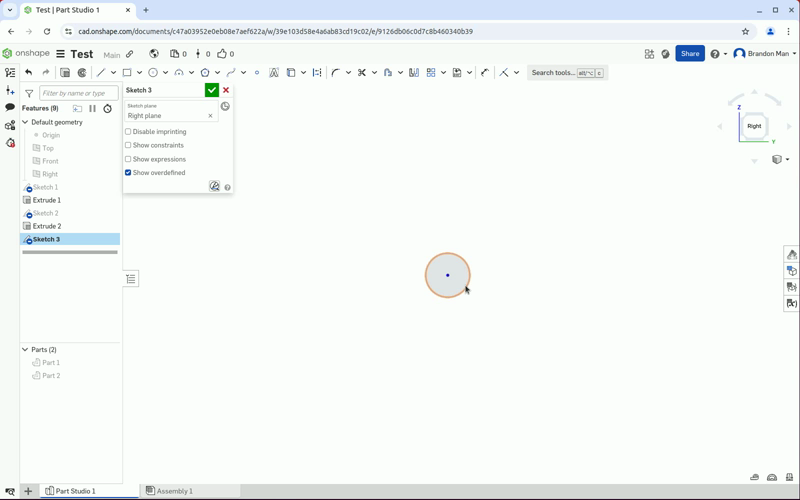
scroll(6)
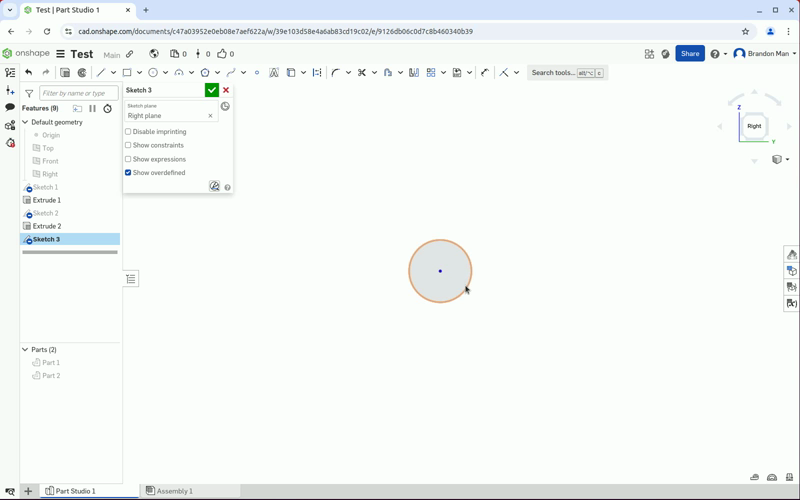
scroll(6)
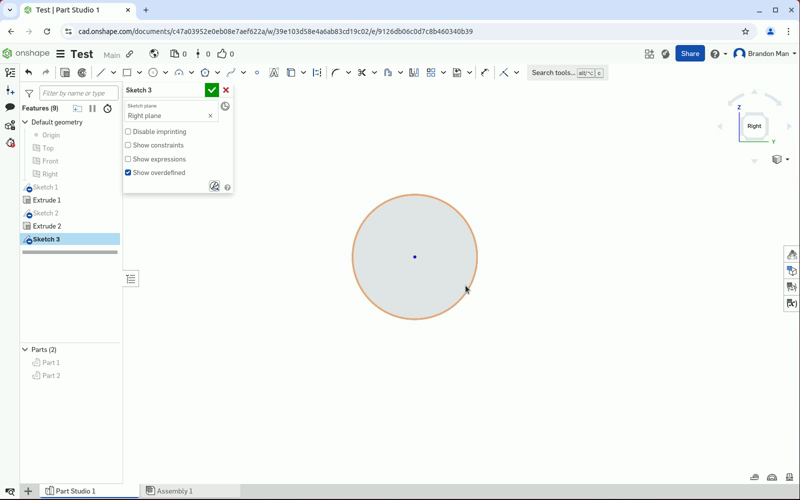
click(465, 285)
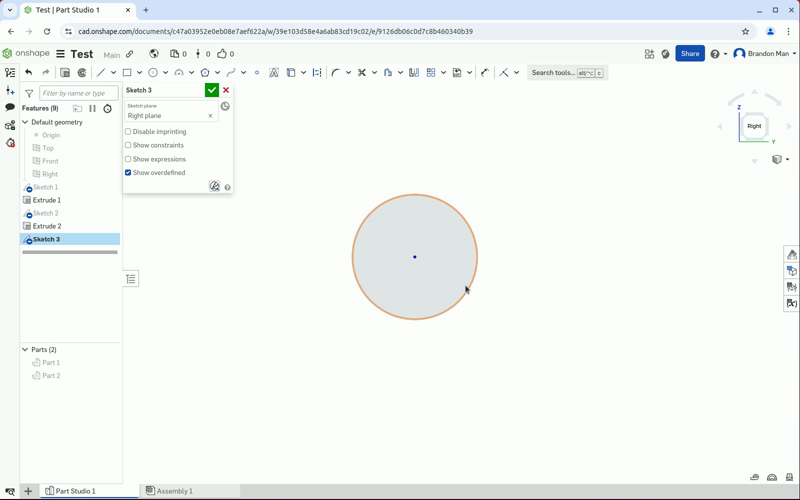
scroll(-6)
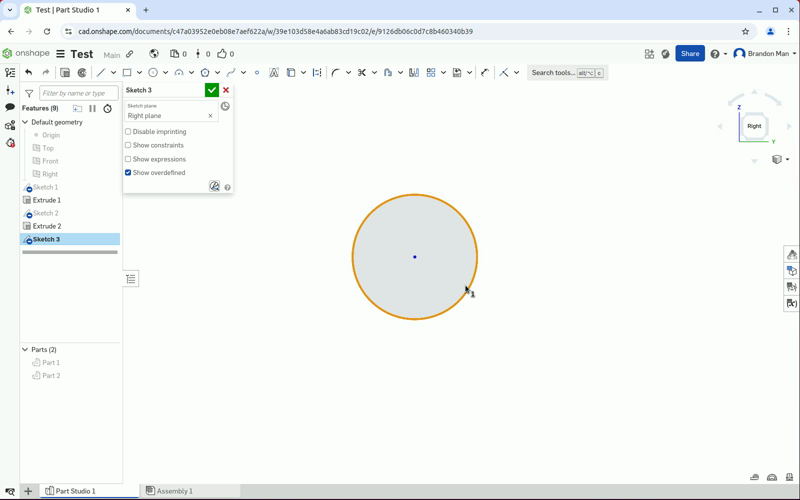
scroll(-6)
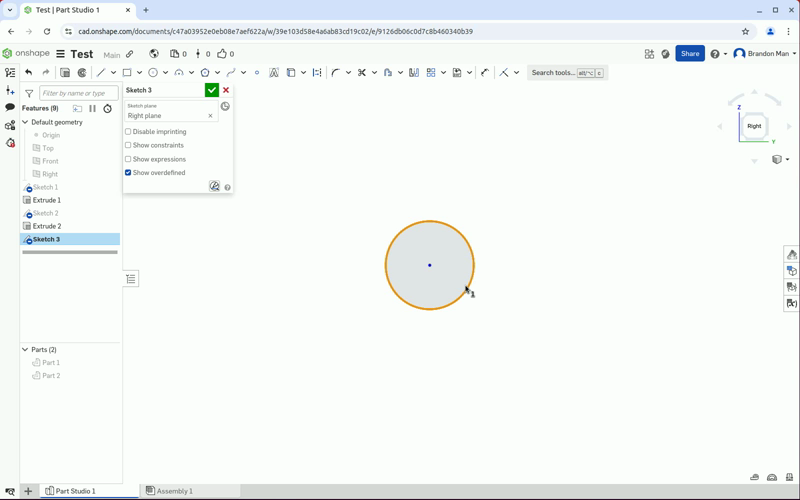
scroll(-6)
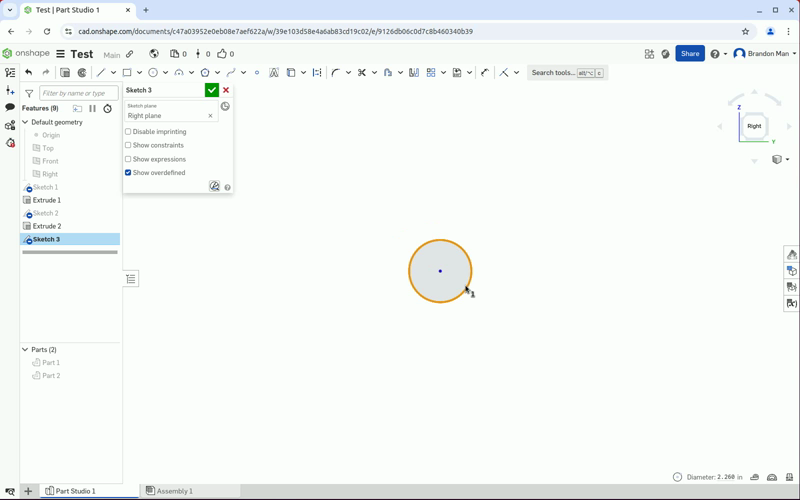
scroll(-6)
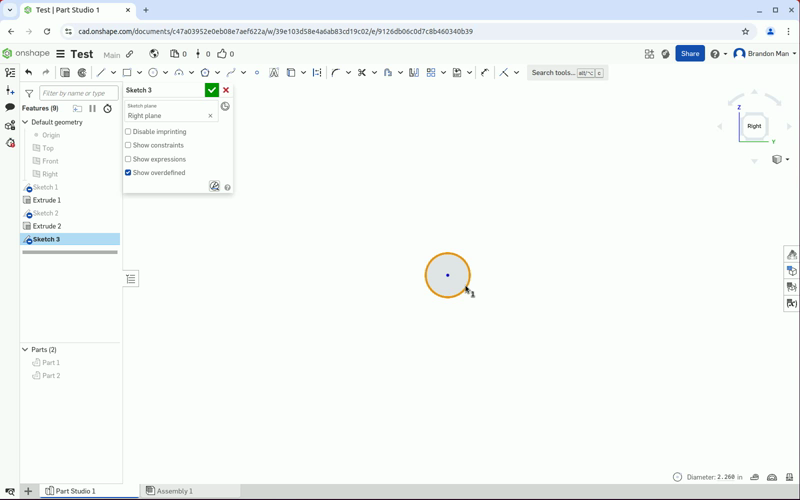
scroll(-6)
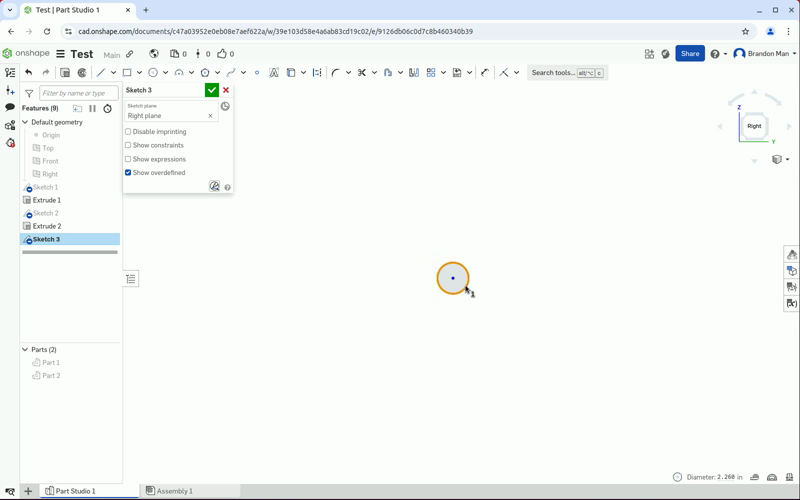
scroll(-6)
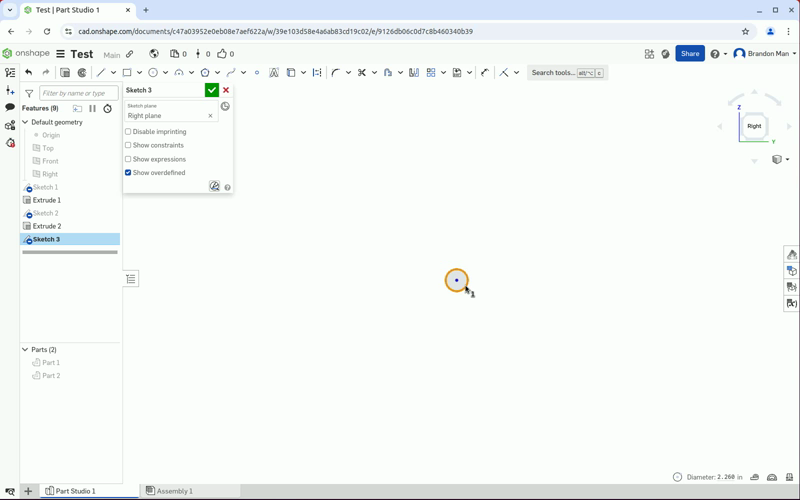
scroll(-6)
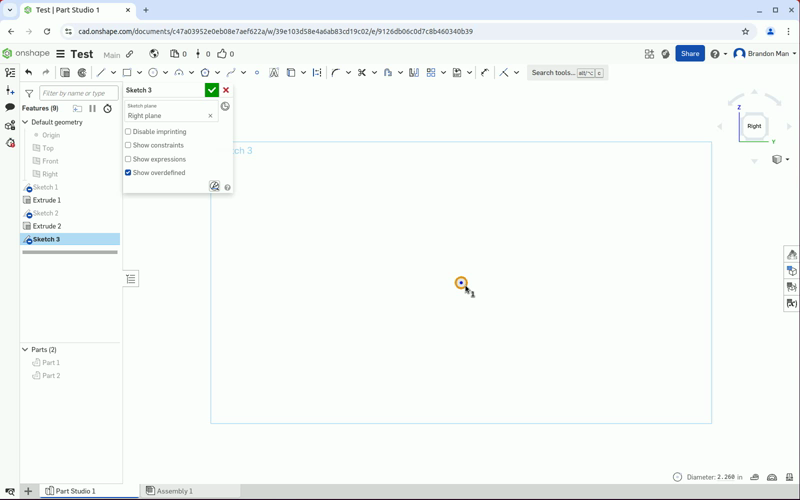
mouse_move(73, 352)
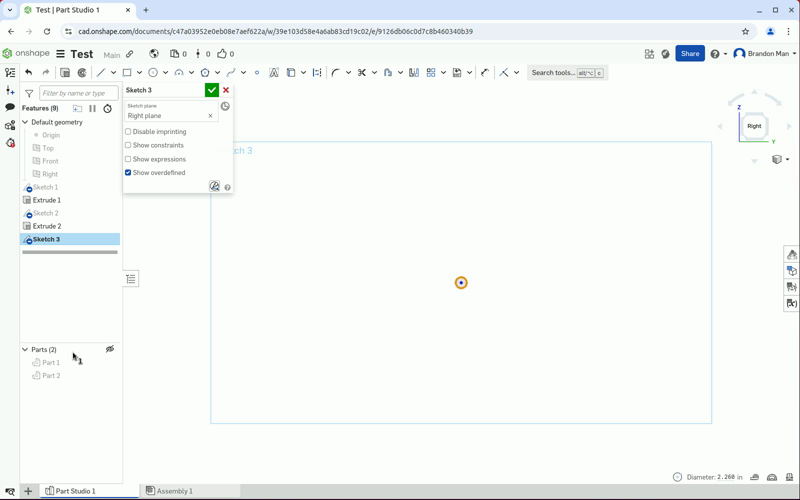
key(shift+y)
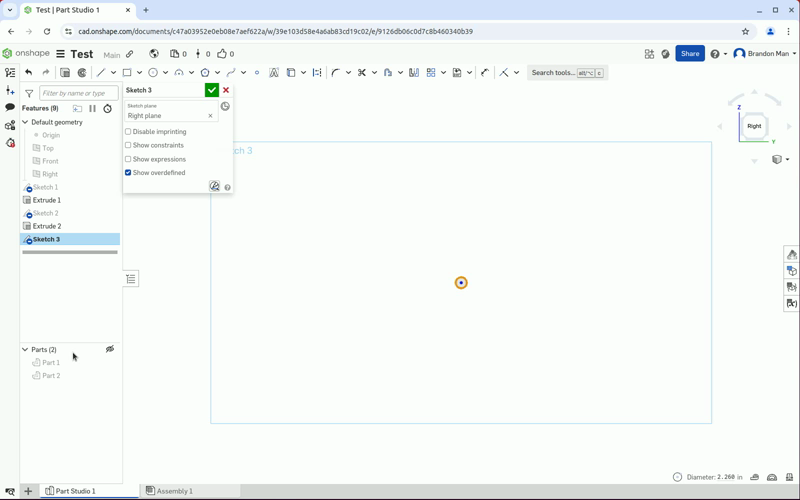
key(shift+e)
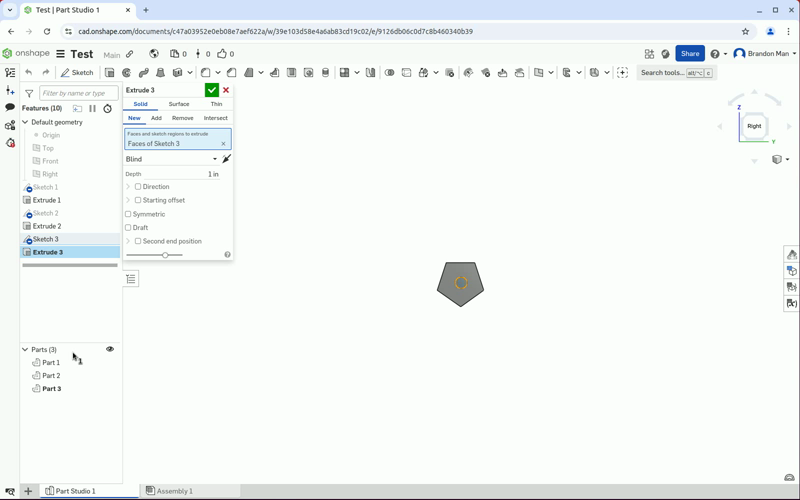
mouse_move(143, 106)
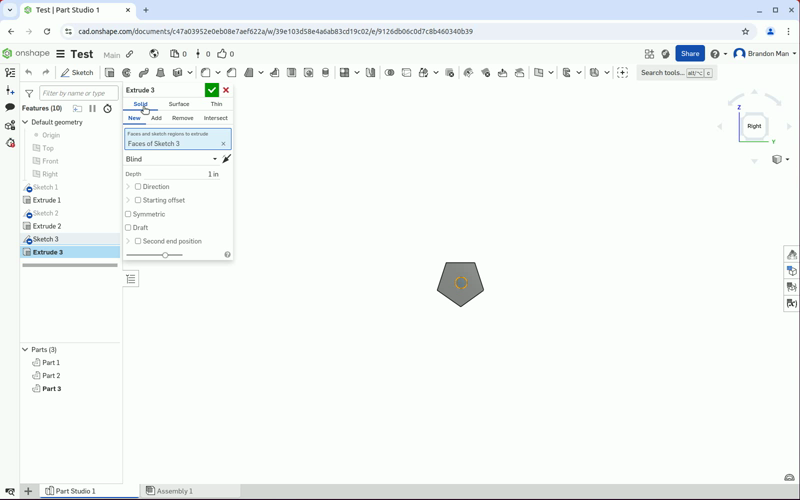
click(143, 106)
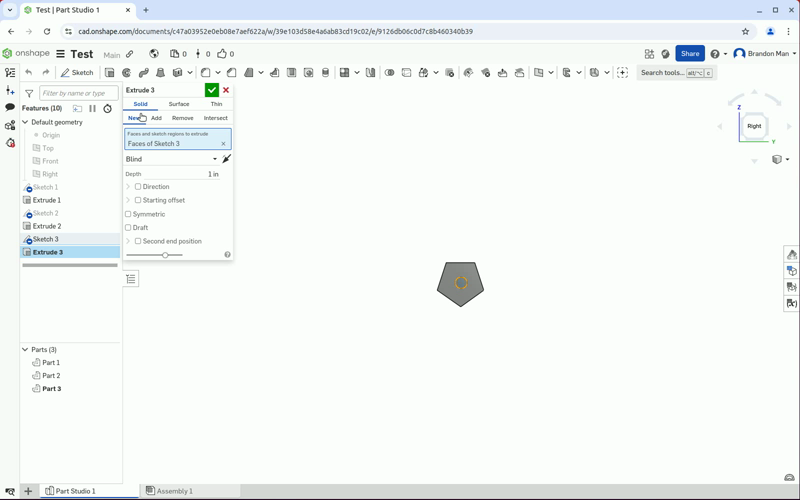
mouse_move(137, 120)
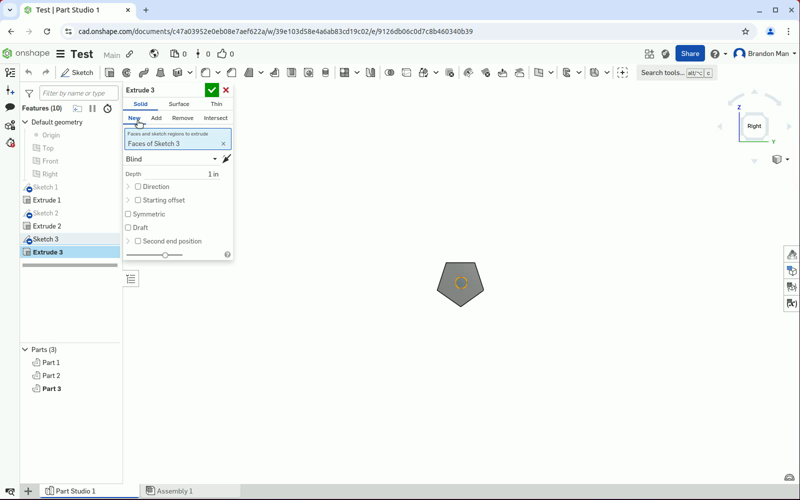
click(137, 120)
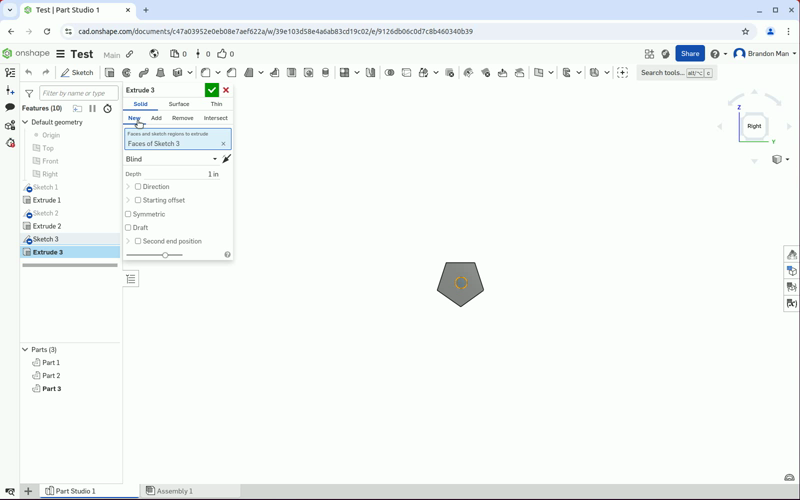
key(tab, 4)
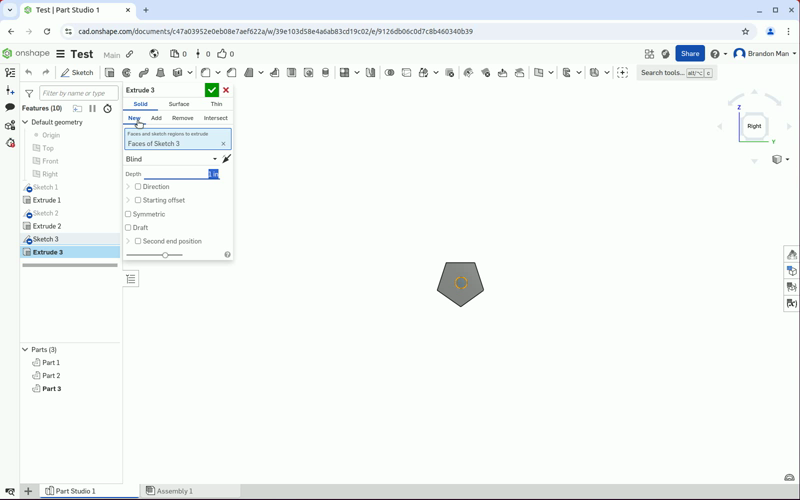
text(-5.536)
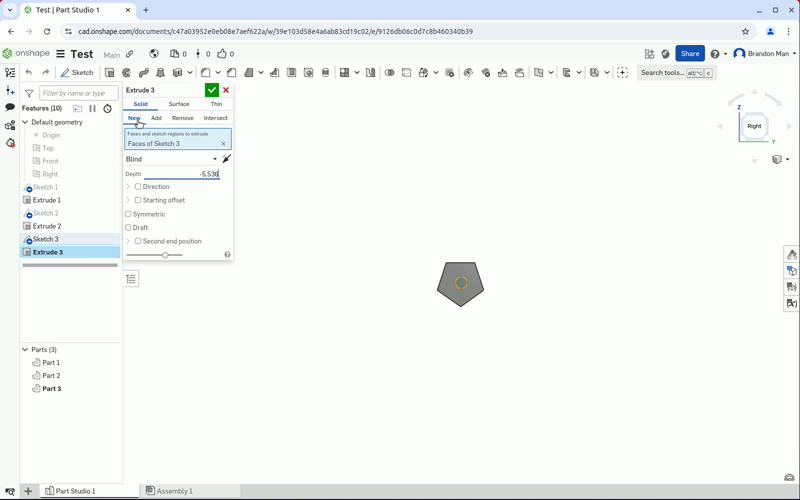
key(enter)
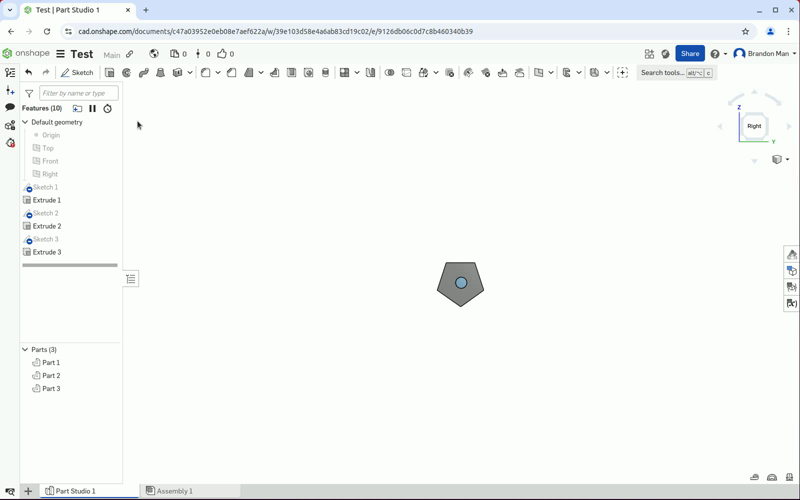
key(shift+h)
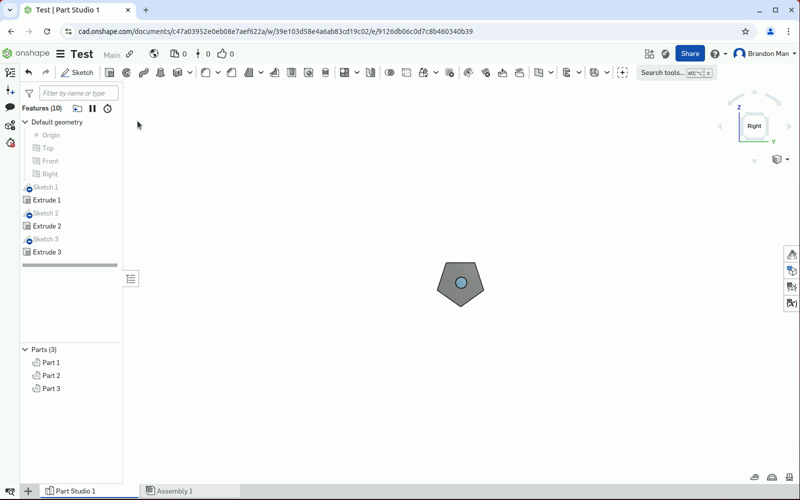
key(shift+h)
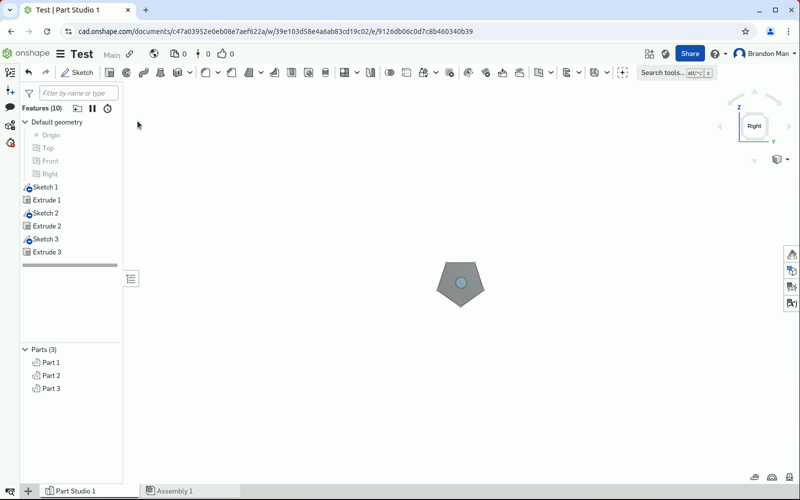
key(shift+7)
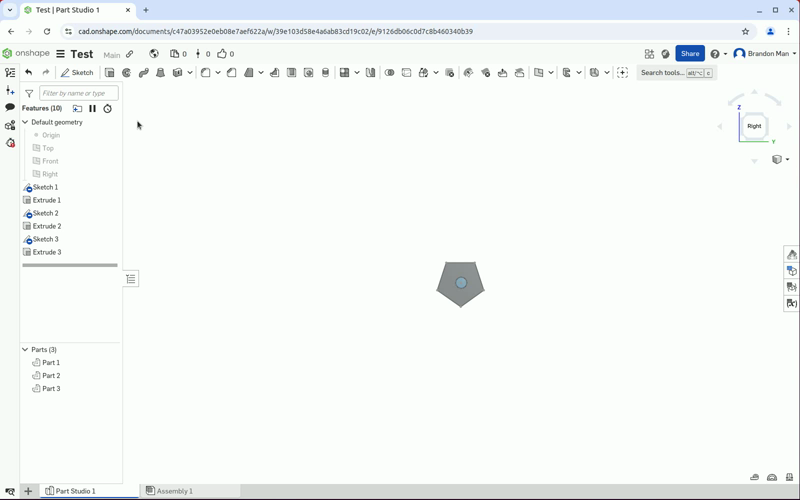
key(right, 2)
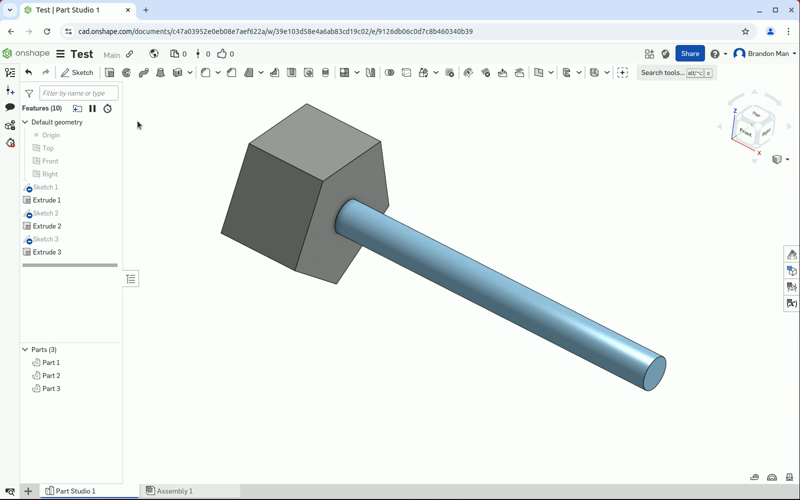
key(down, 2)
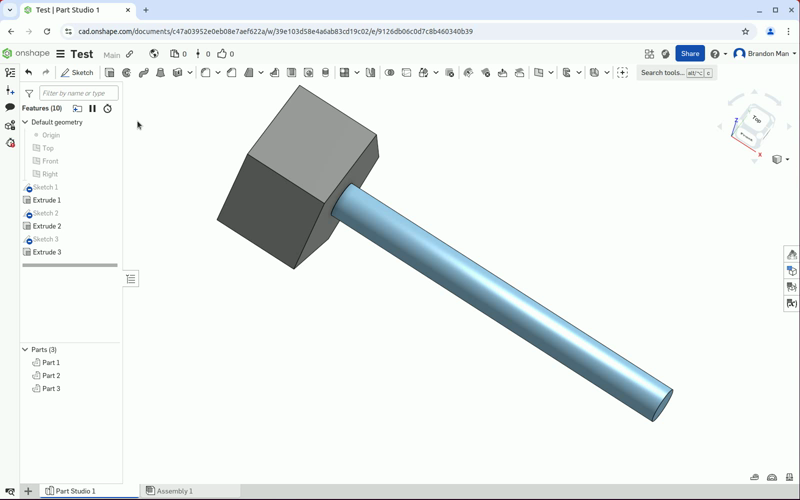
key(up, 2)
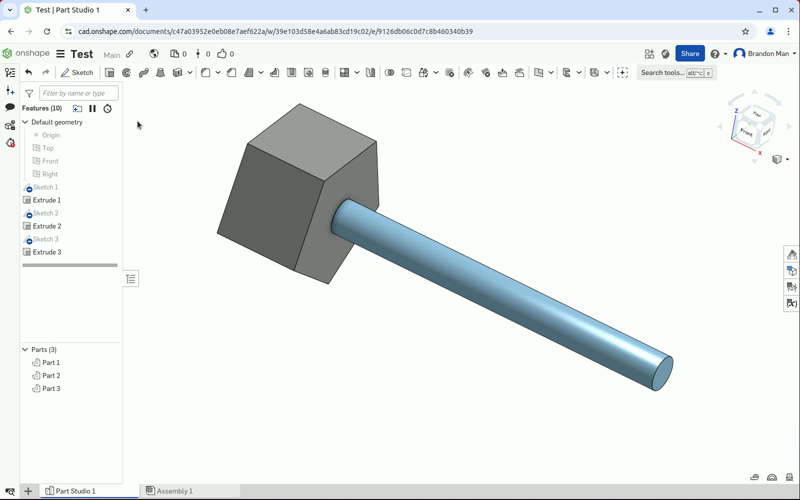
key(left, 2)
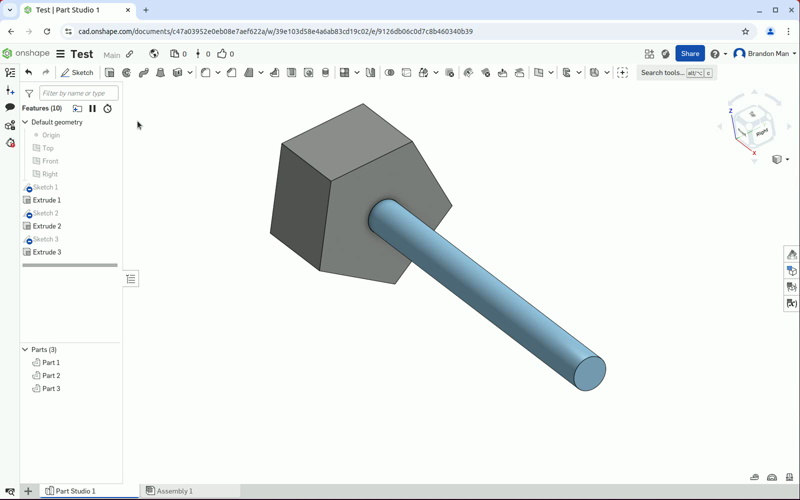
mouse_move(73, 189)
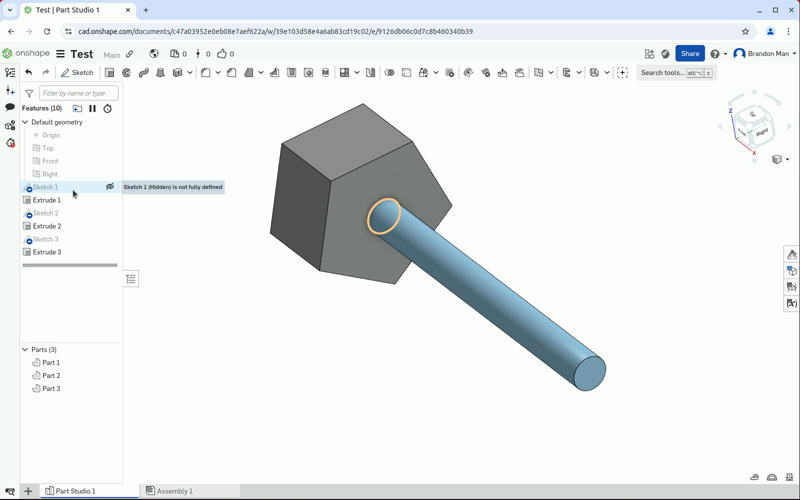
click(73, 189)